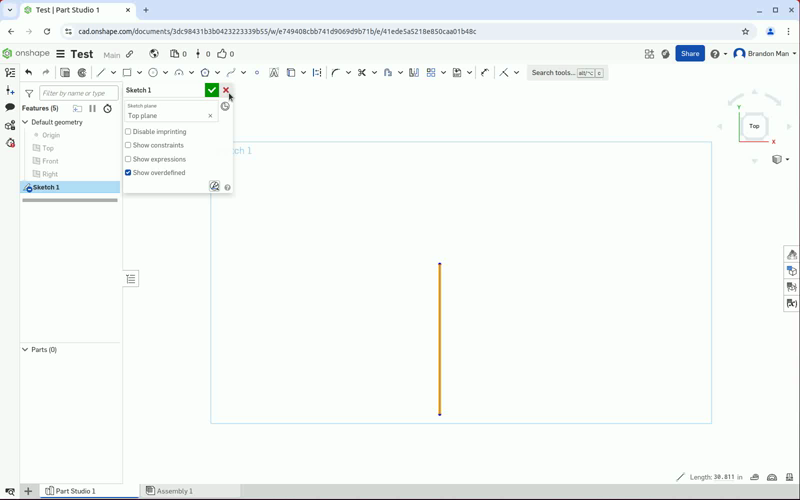
key(shift+h)
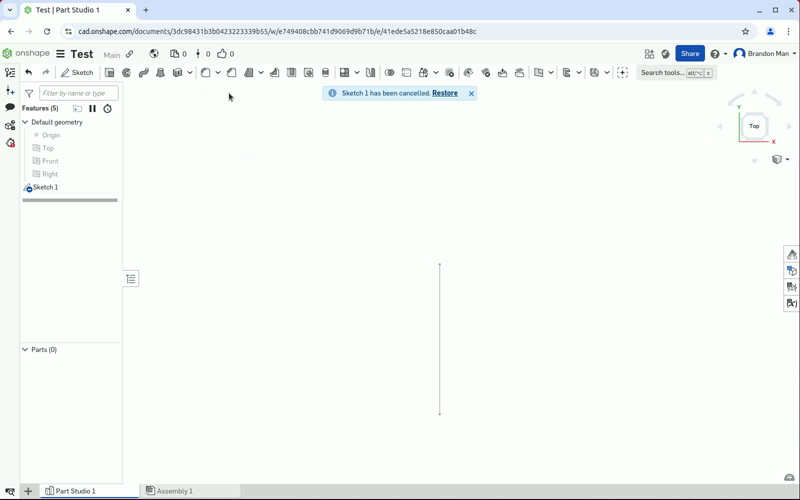
key(shift+s)
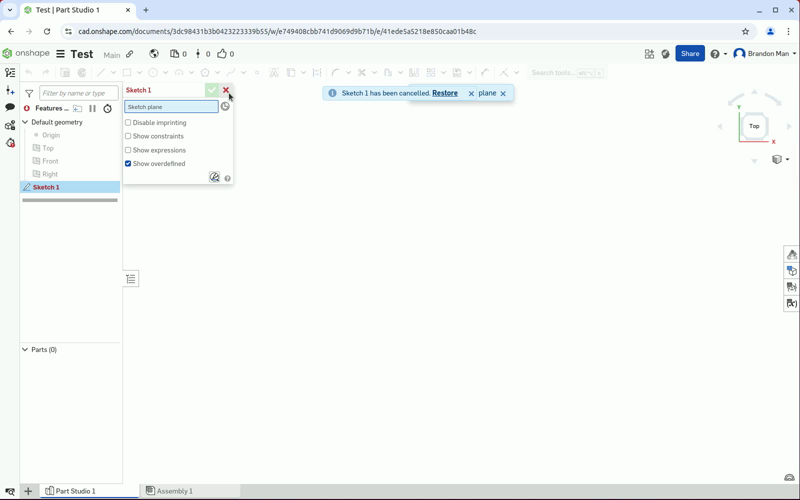
mouse_move(73, 150)
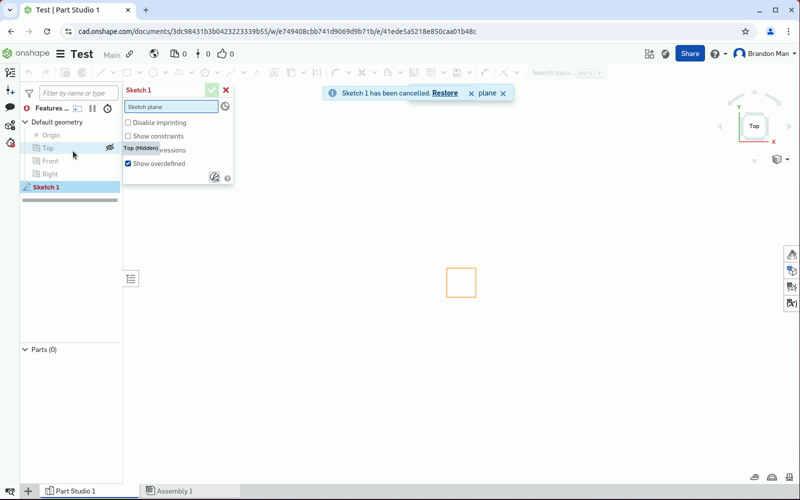
click(73, 150)
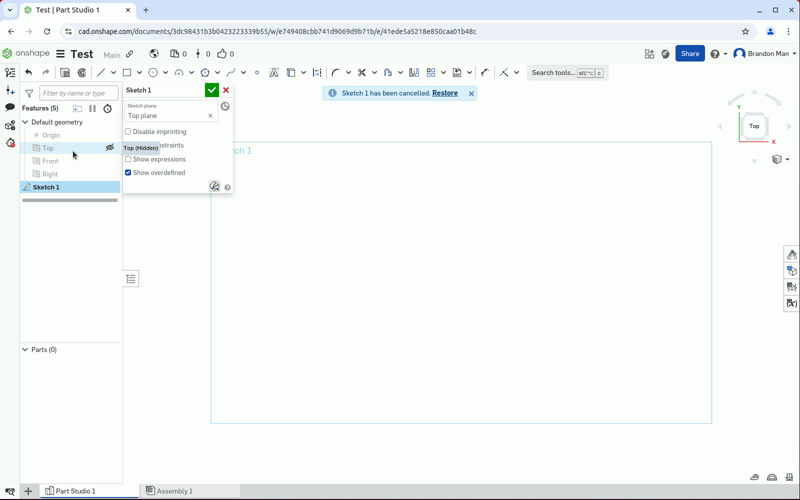
mouse_move(73, 352)
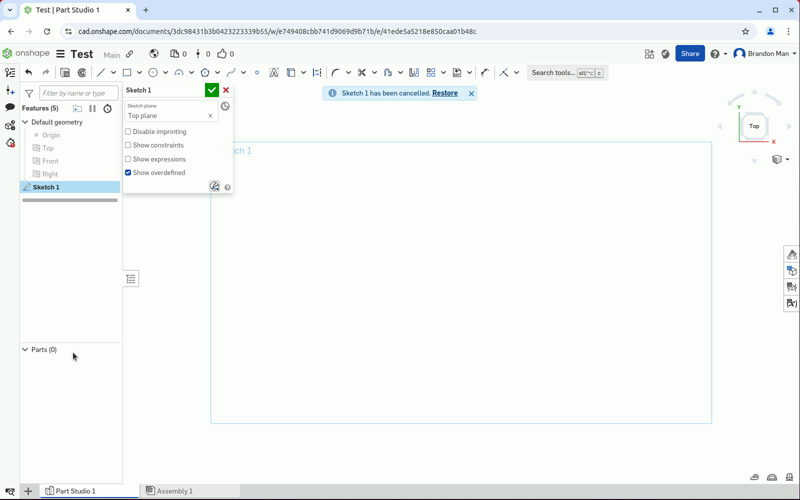
key(y)
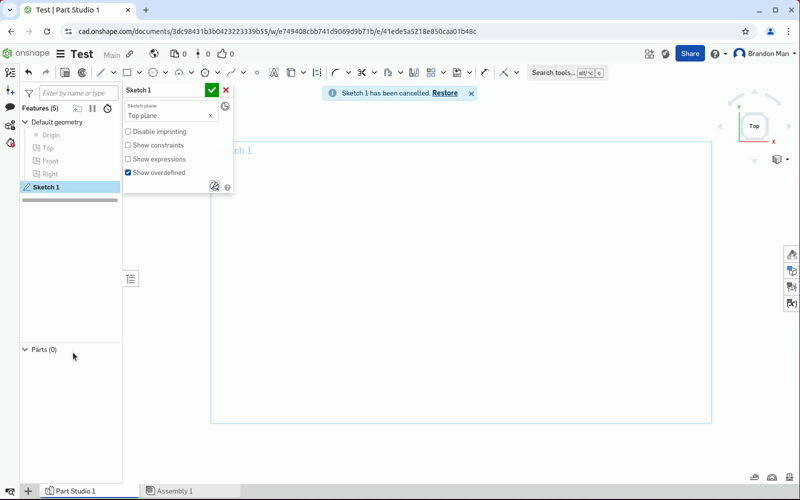
key(c)
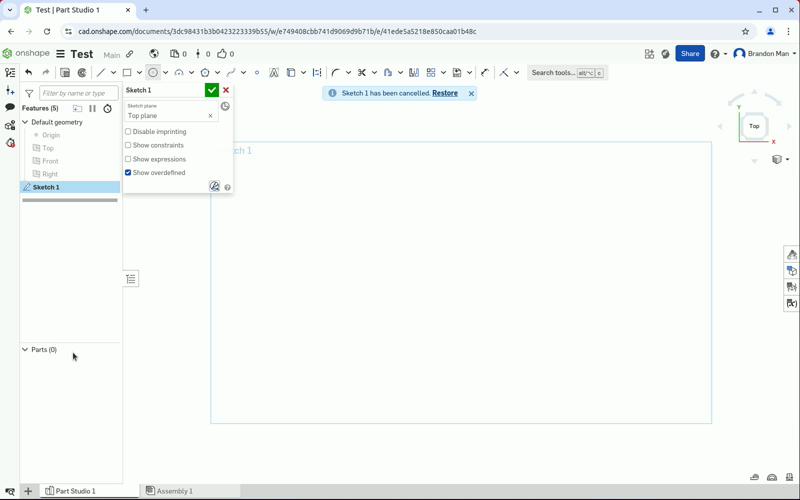
key_down(shift)
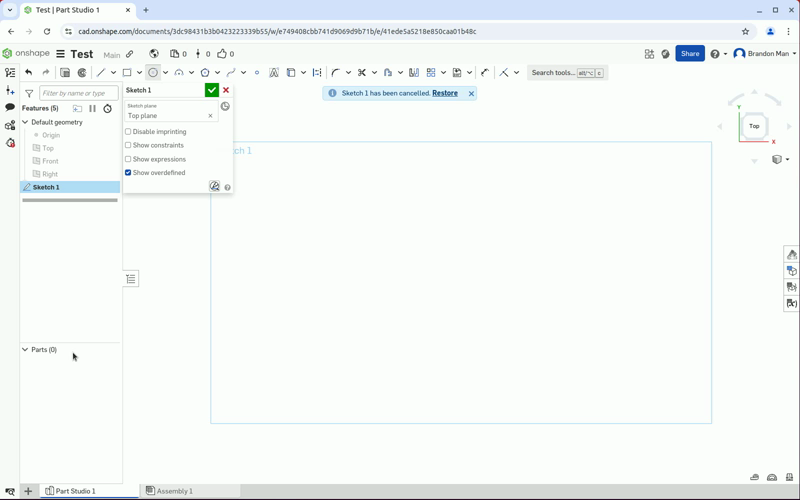
mouse_move(392, 282)
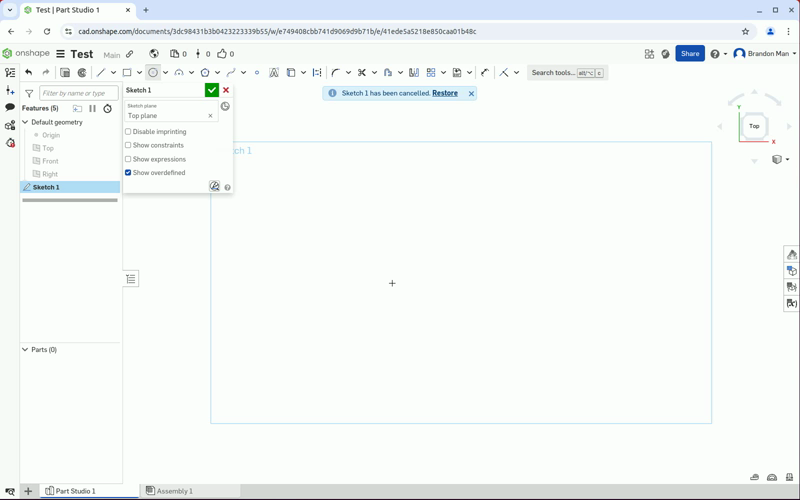
click(392, 282)
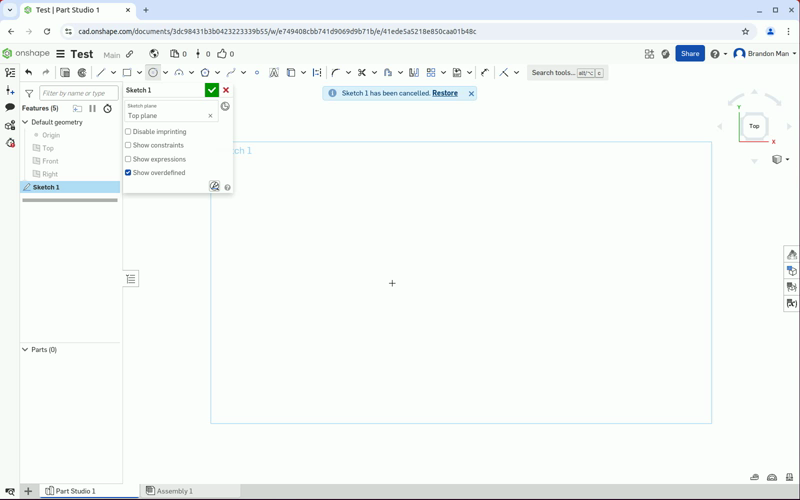
key_up(shift)
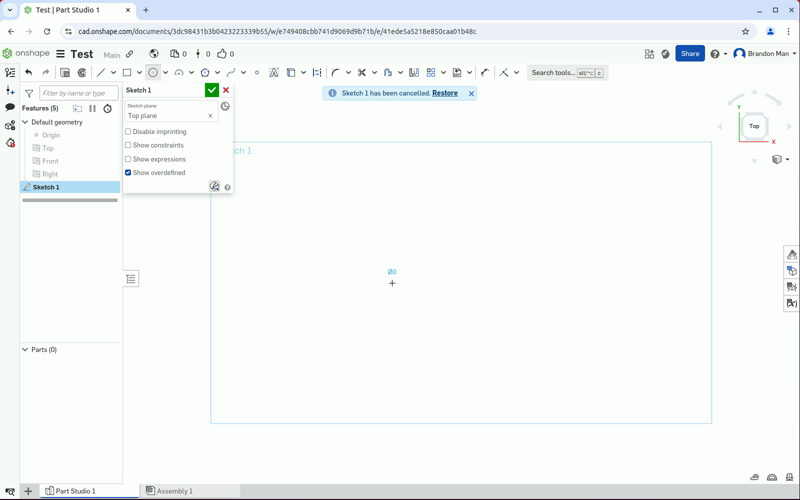
mouse_move(435, 282)
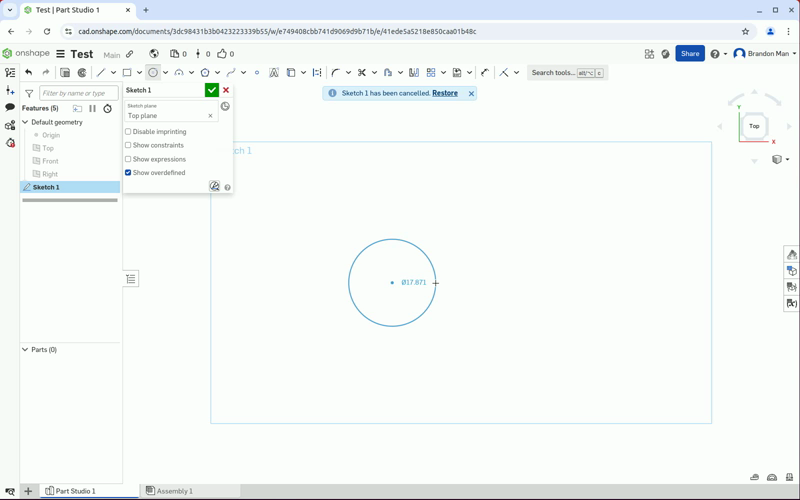
click(435, 282)
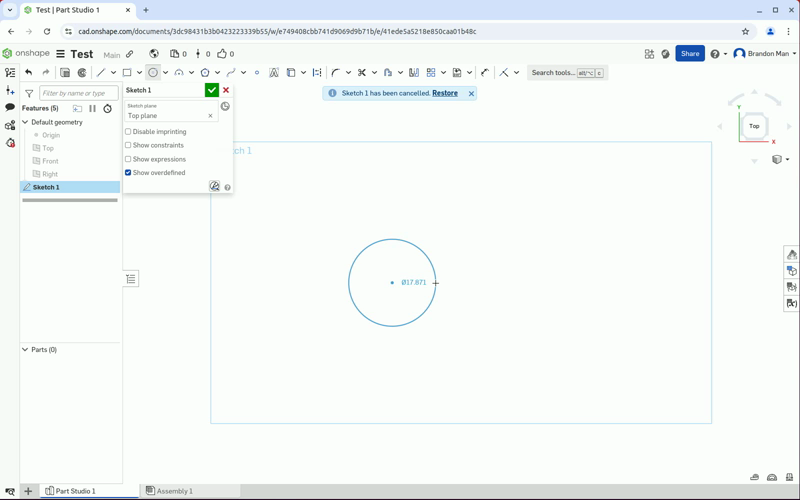
key(esc)
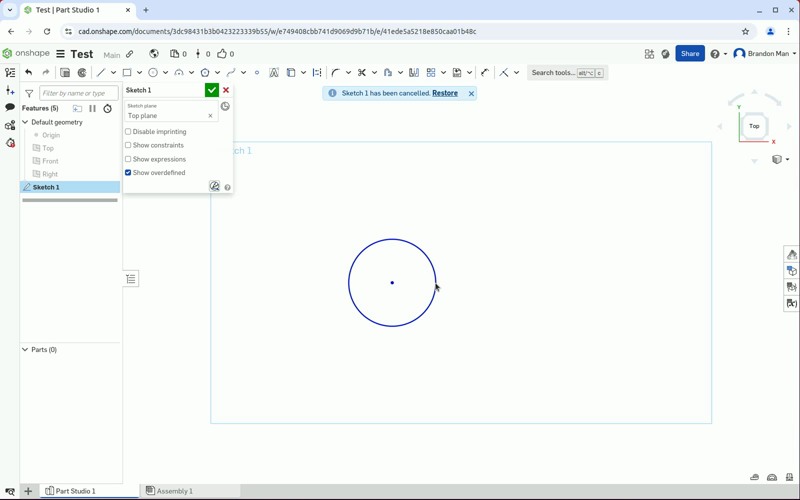
key(c)
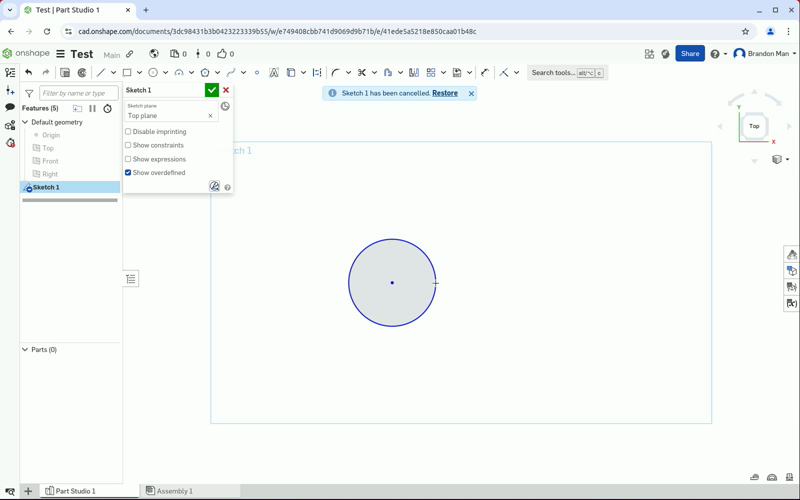
key_down(shift)
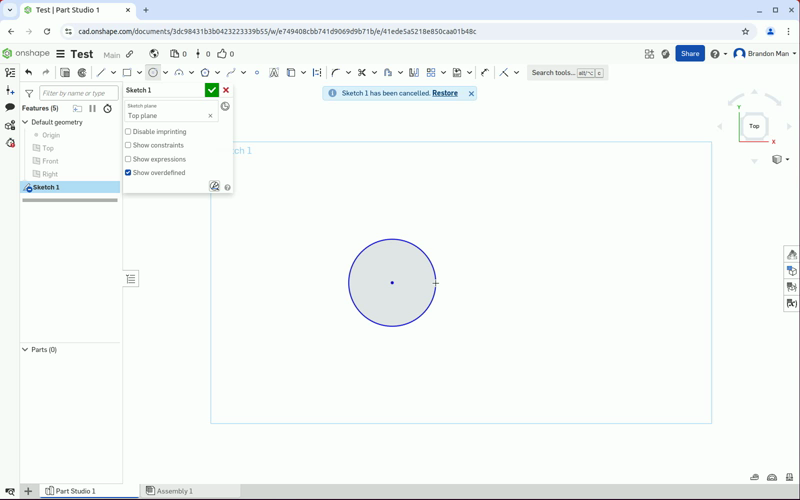
mouse_move(392, 282)
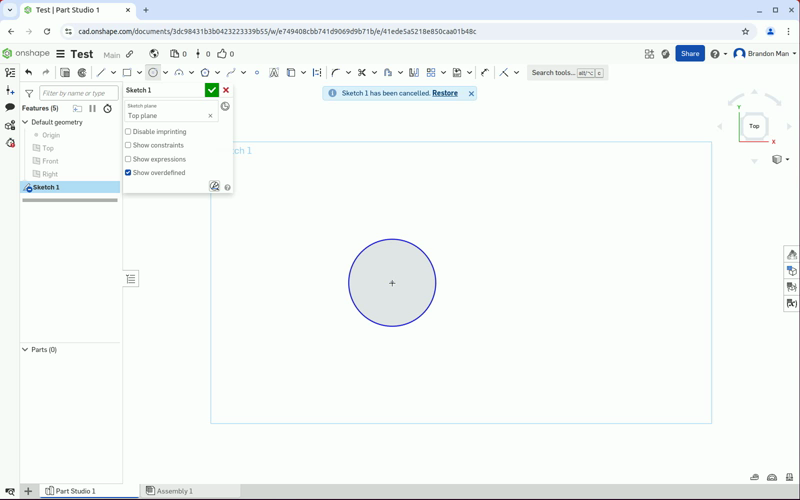
click(392, 282)
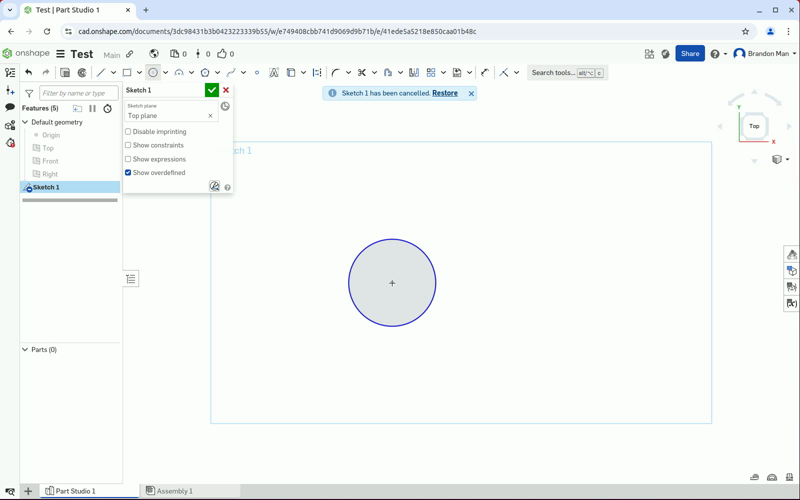
key_up(shift)
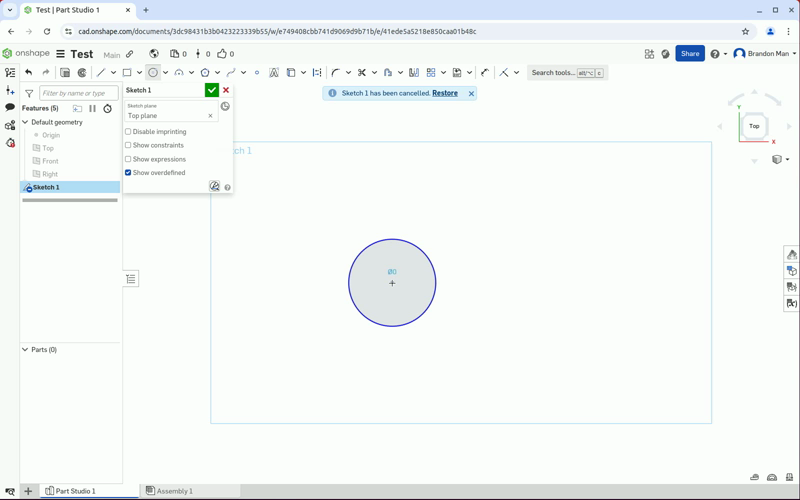
mouse_move(415, 282)
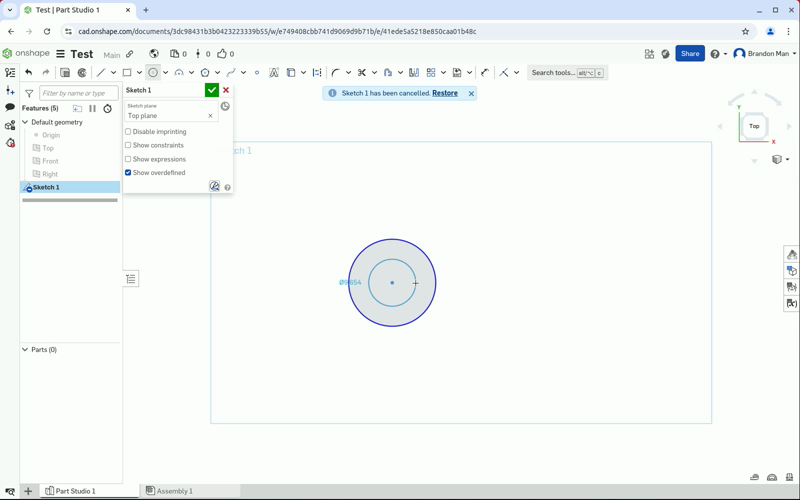
click(415, 282)
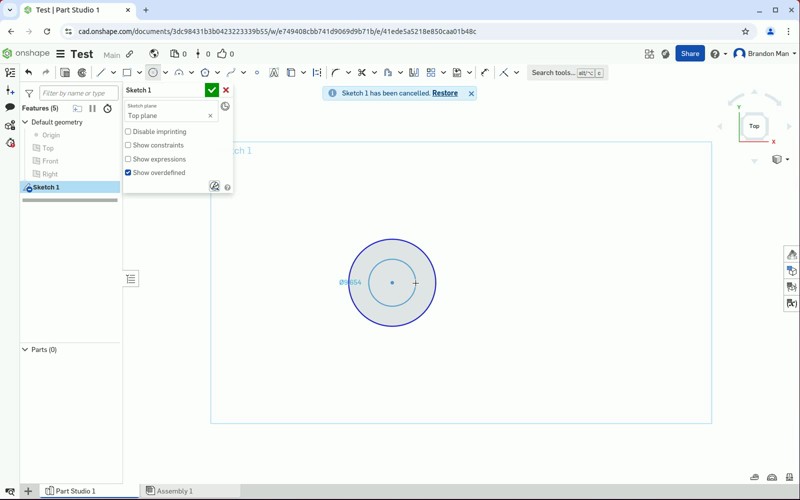
key(esc)
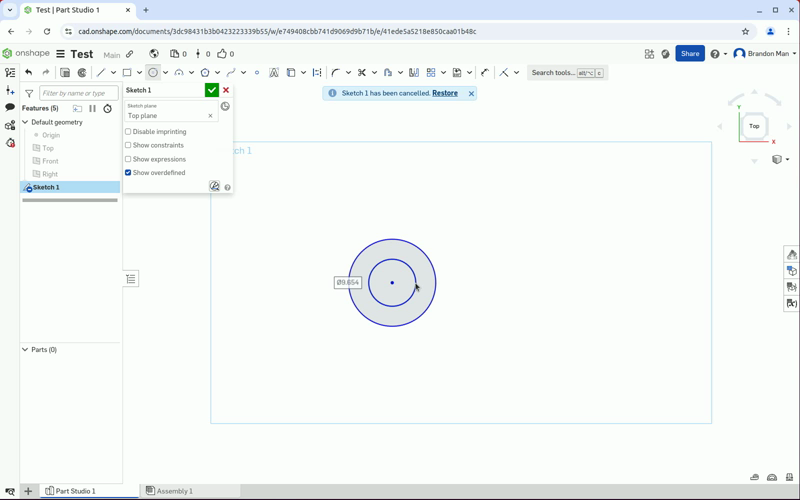
mouse_move(426, 271)
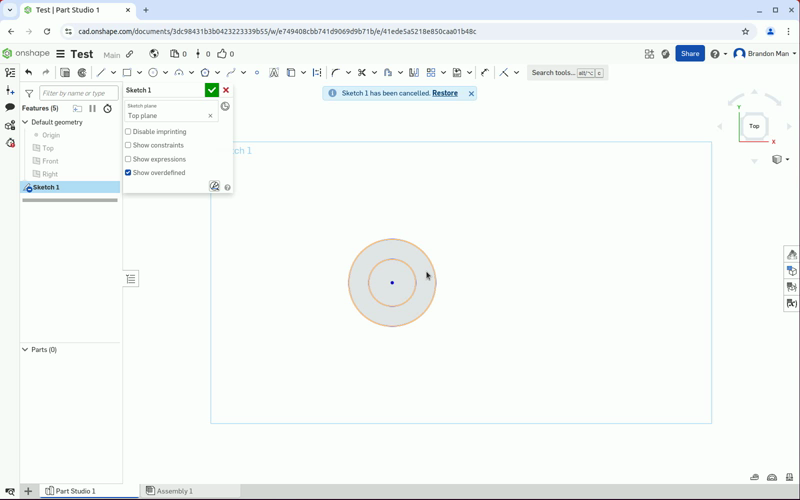
click(426, 271)
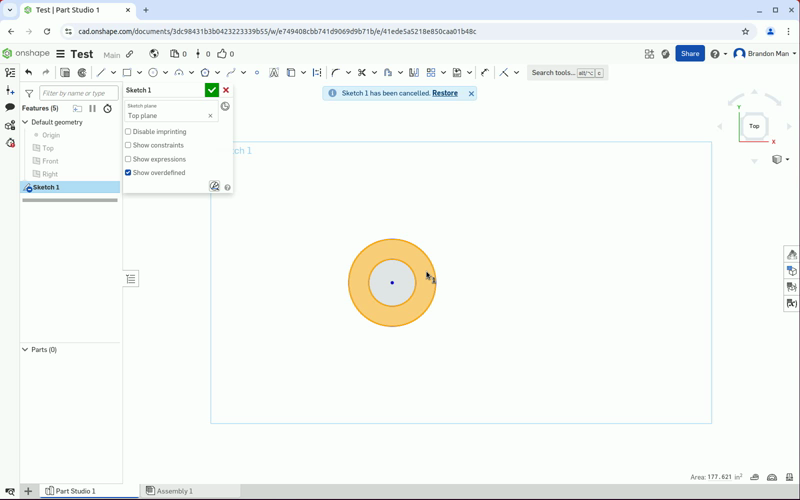
mouse_move(73, 352)
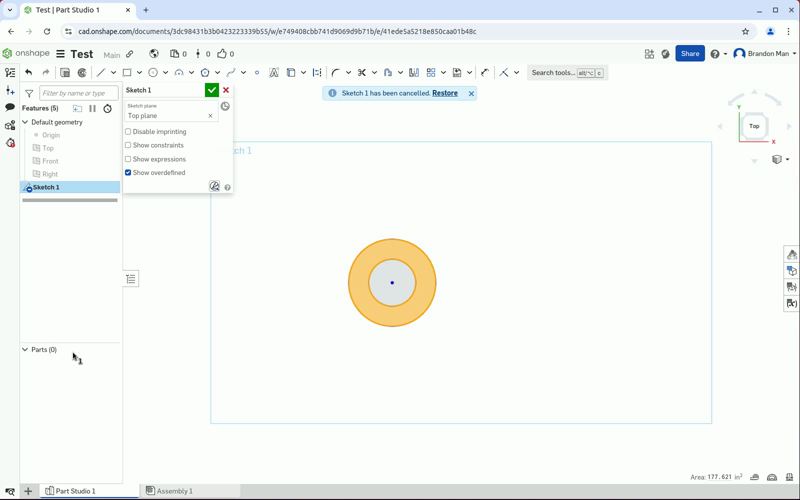
key(shift+y)
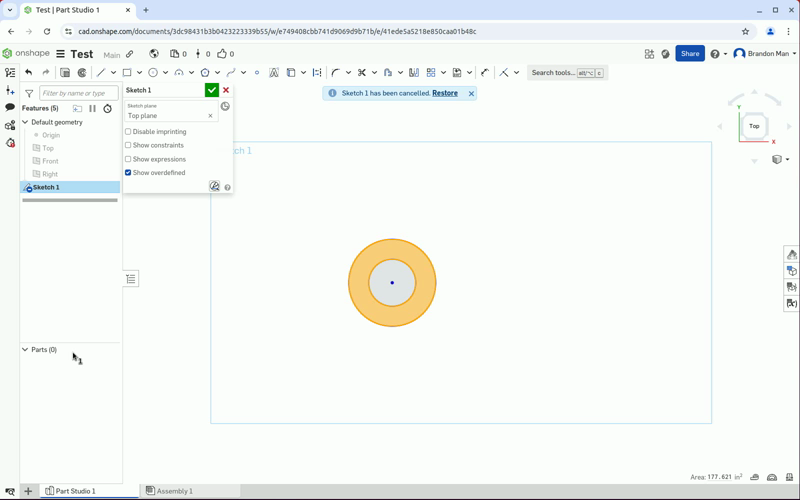
key(shift+e)
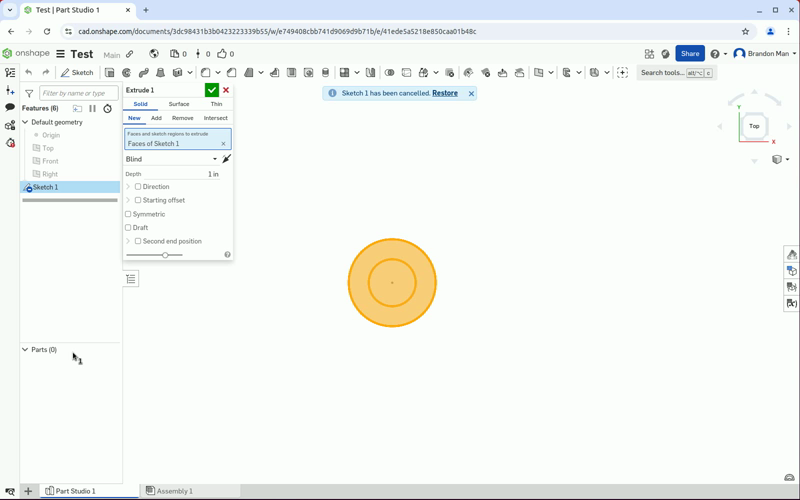
mouse_move(143, 106)
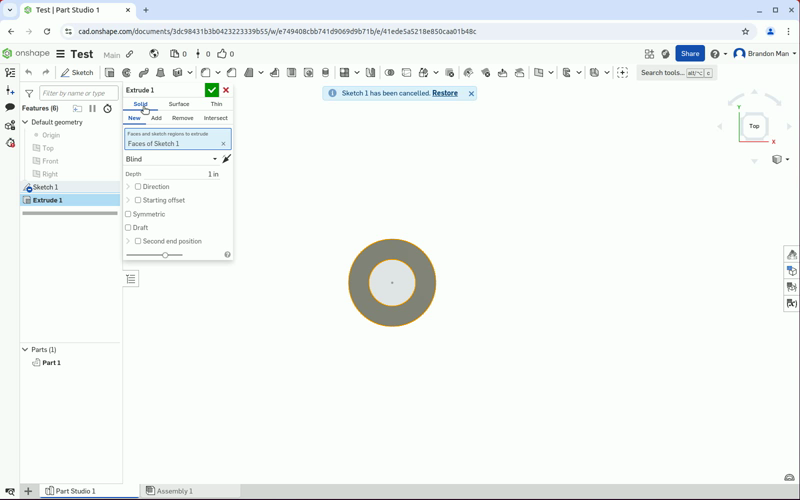
click(143, 106)
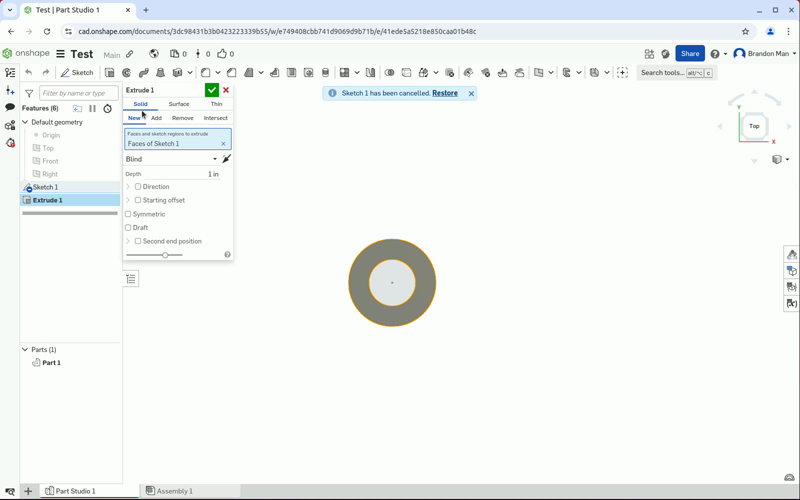
mouse_move(137, 120)
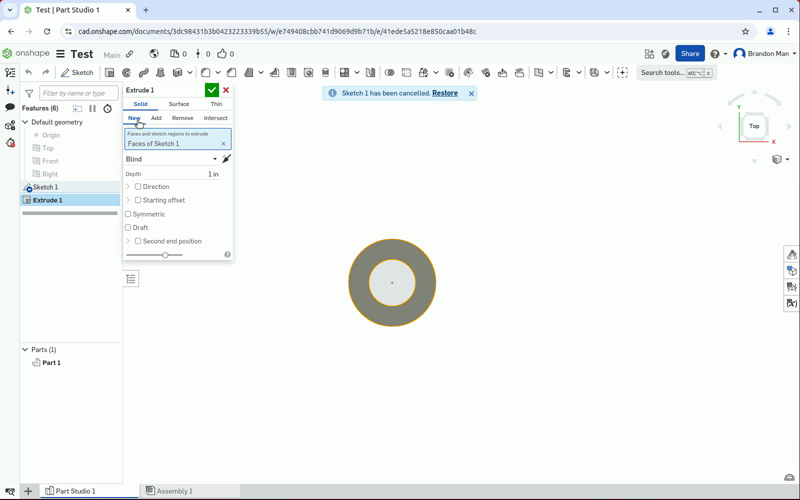
click(137, 120)
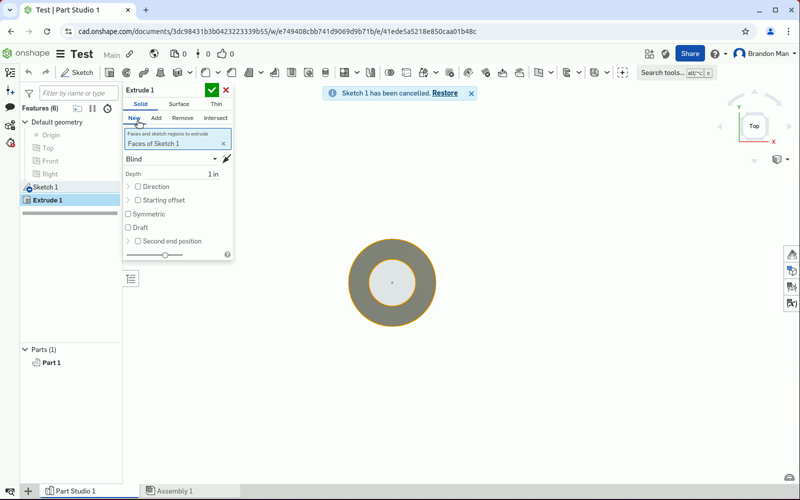
key(tab, 4)
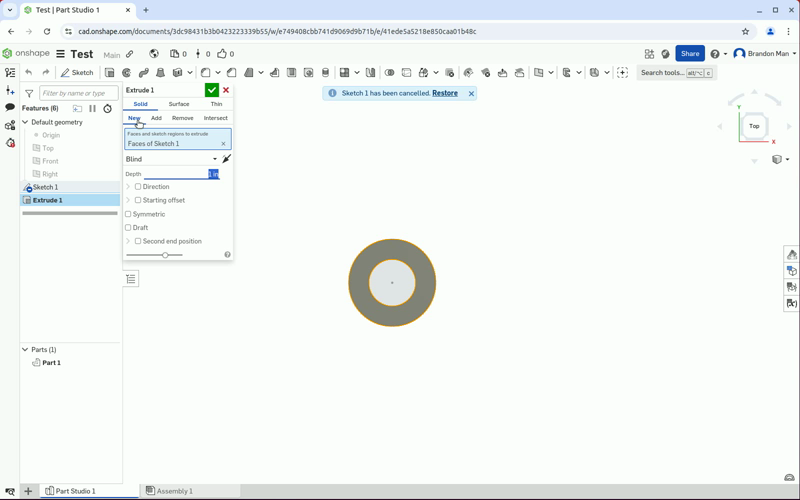
text(14.683)
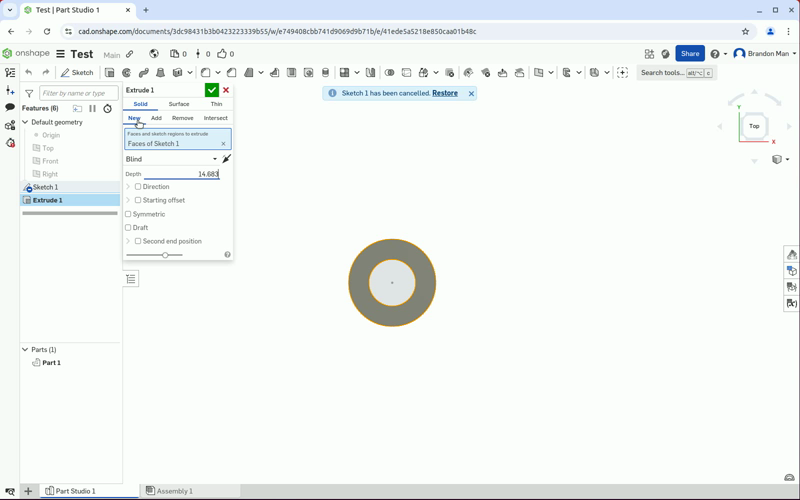
key(enter)
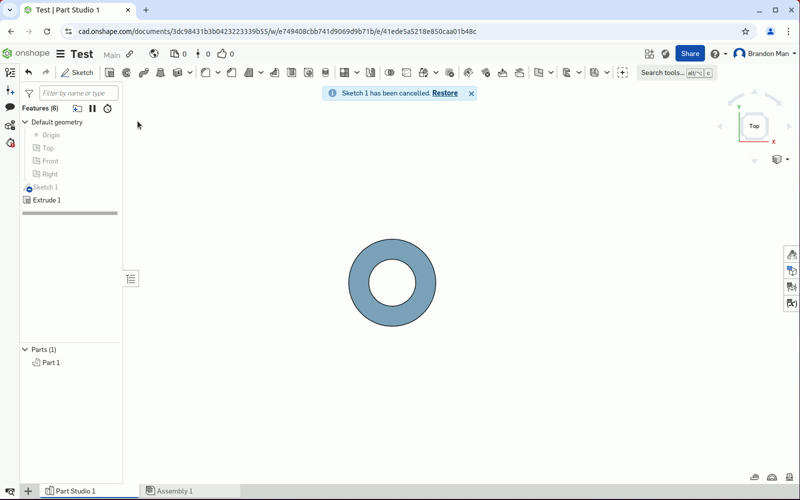
key(shift+h)
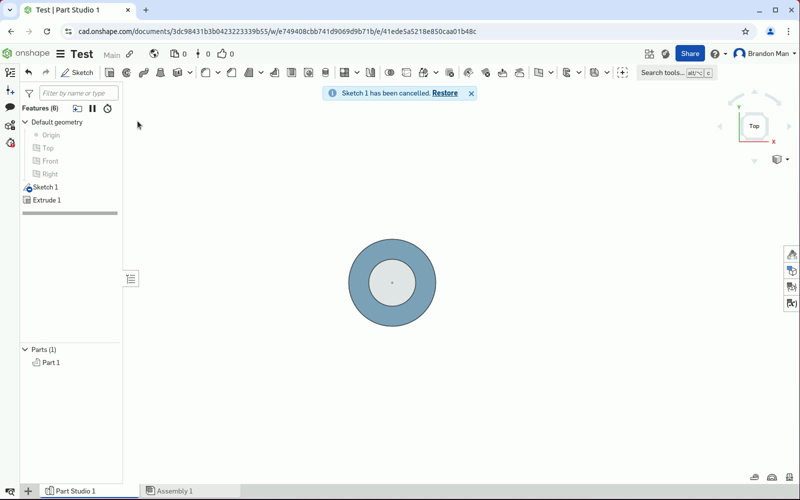
key(shift+h)
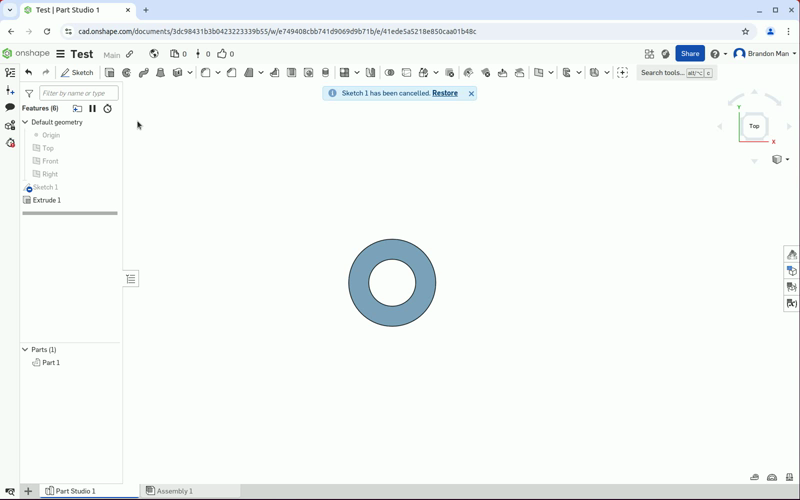
mouse_move(73, 189)
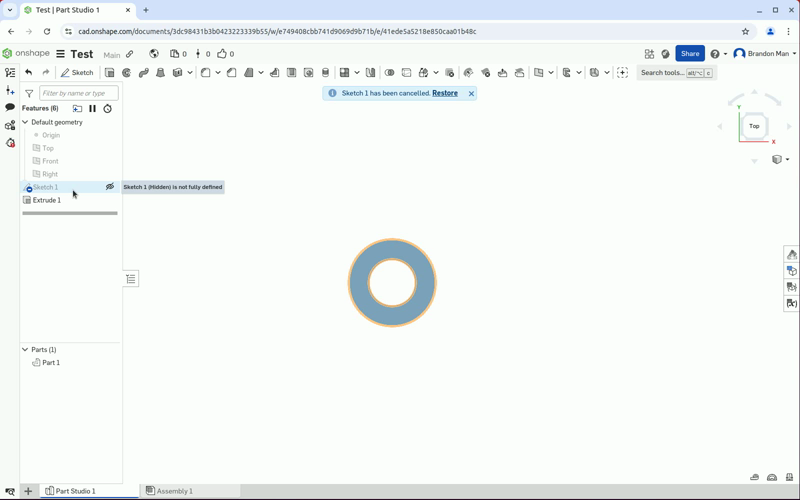
click(73, 189)
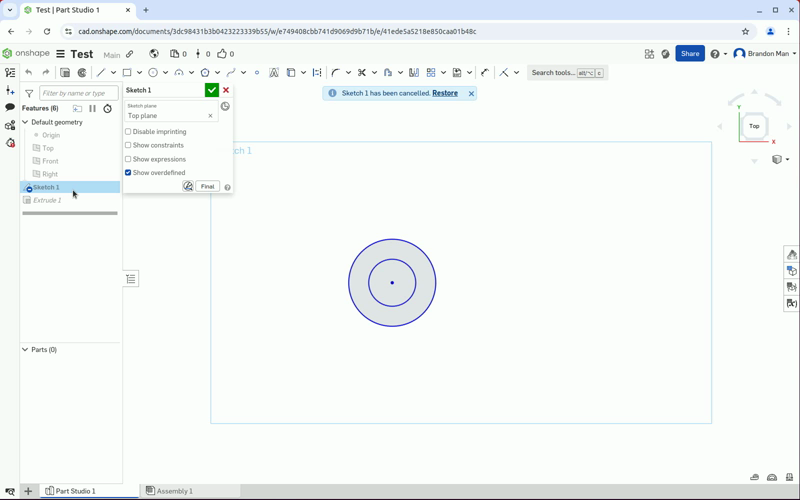
mouse_move(229, 92)
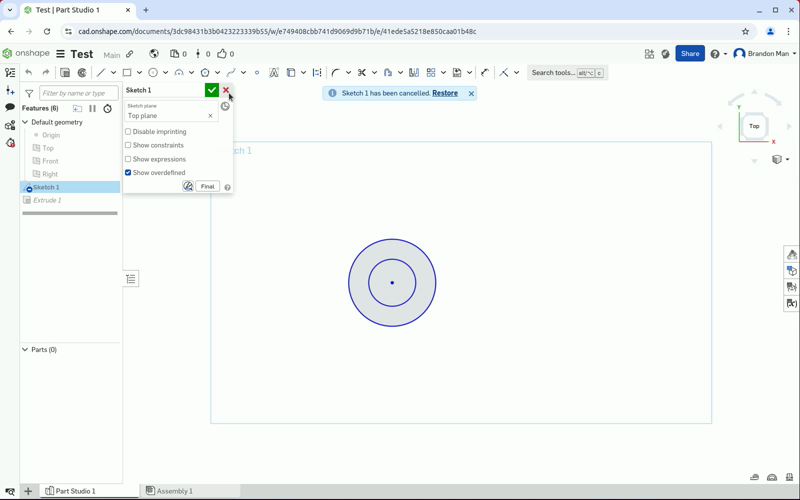
click(229, 92)
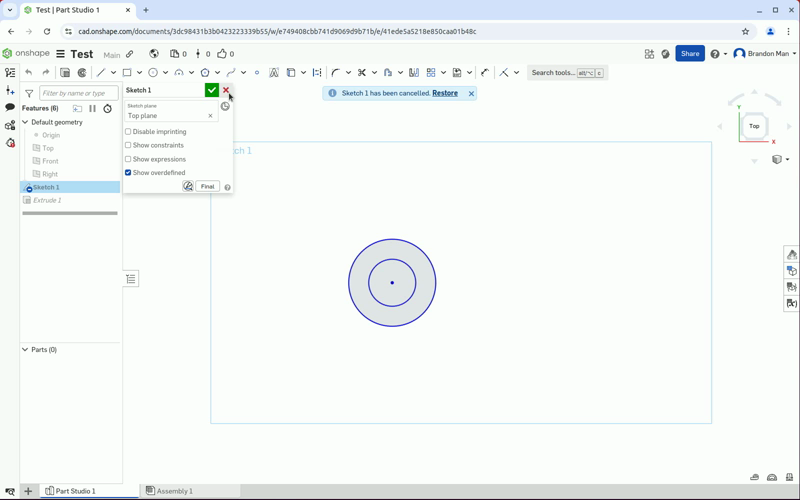
key(shift+s)
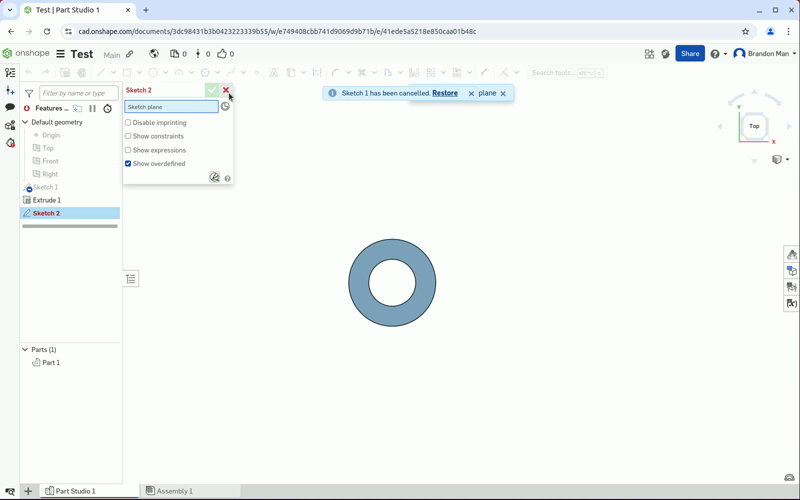
mouse_move(73, 150)
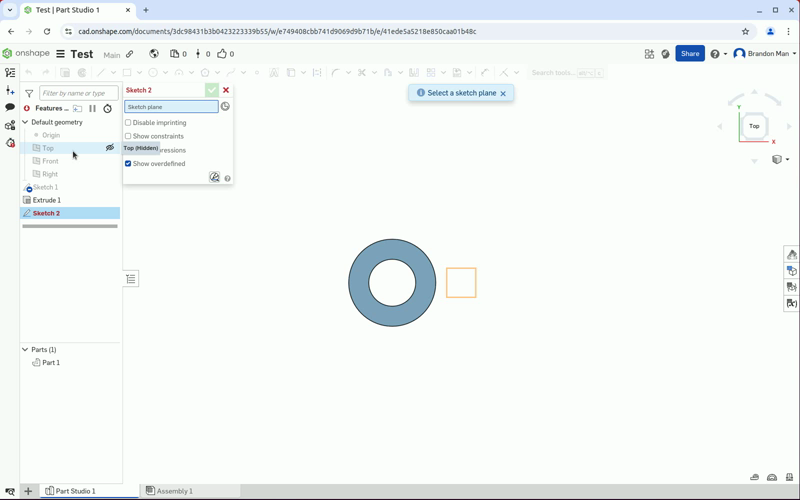
click(73, 150)
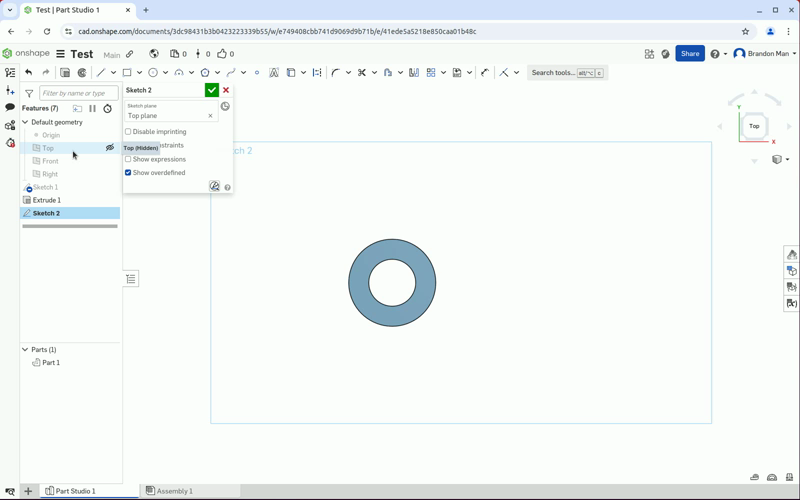
mouse_move(73, 352)
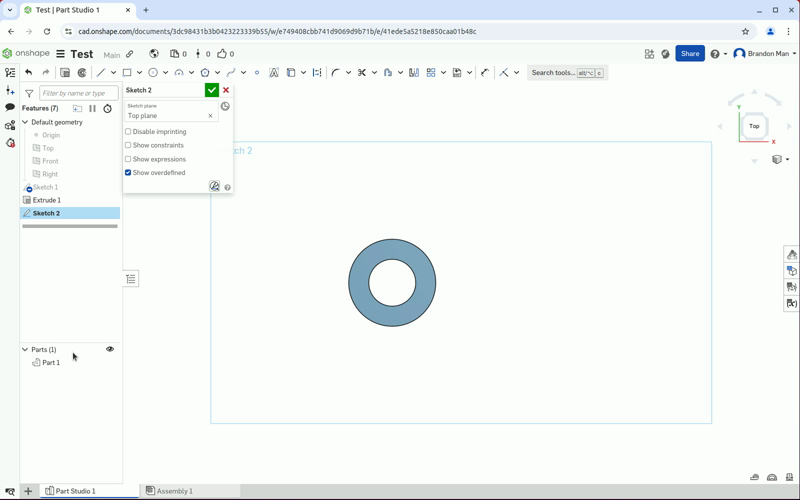
key(y)
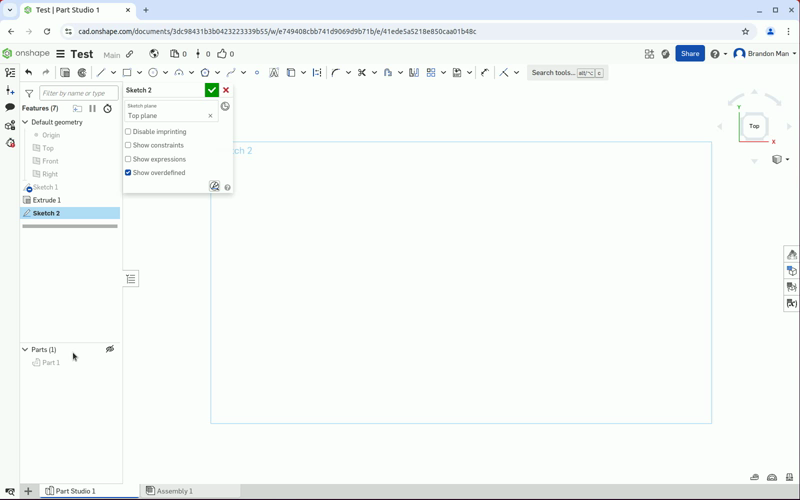
key(l)
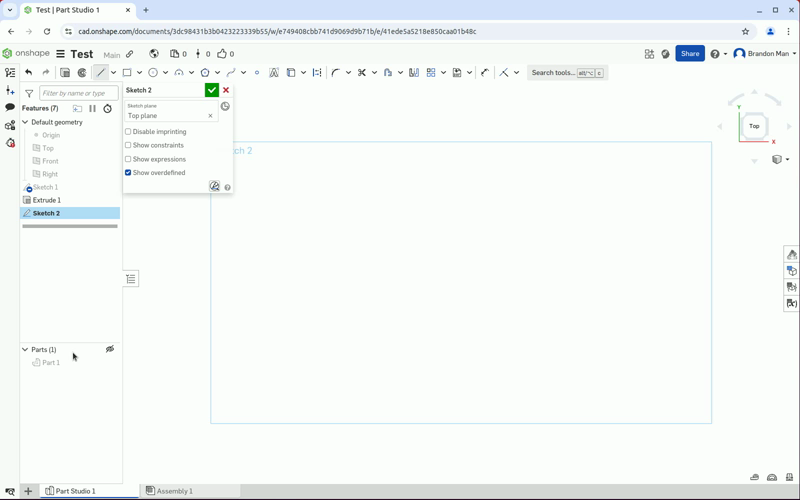
key_down(shift)
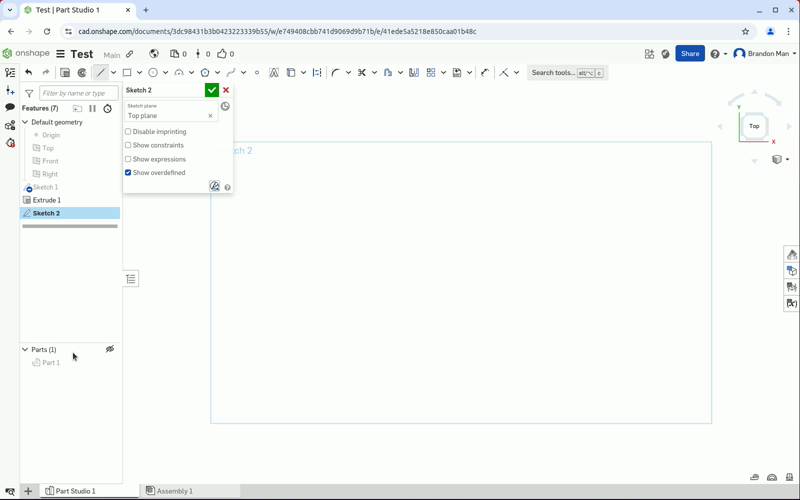
mouse_move(391, 326)
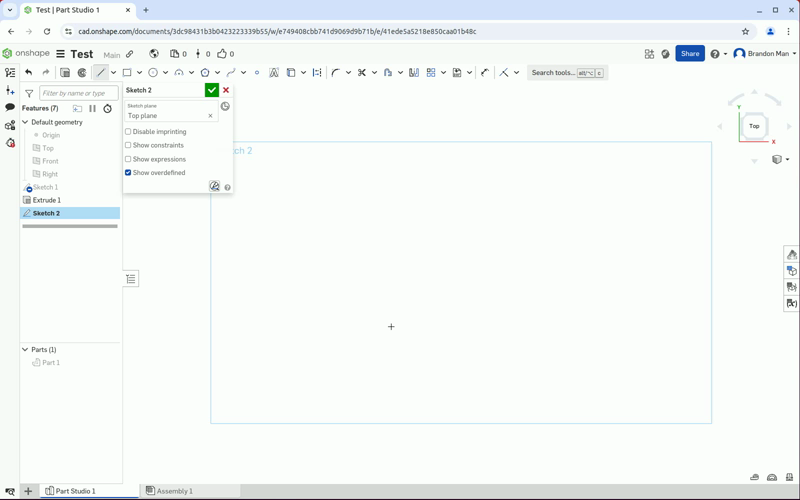
click(391, 326)
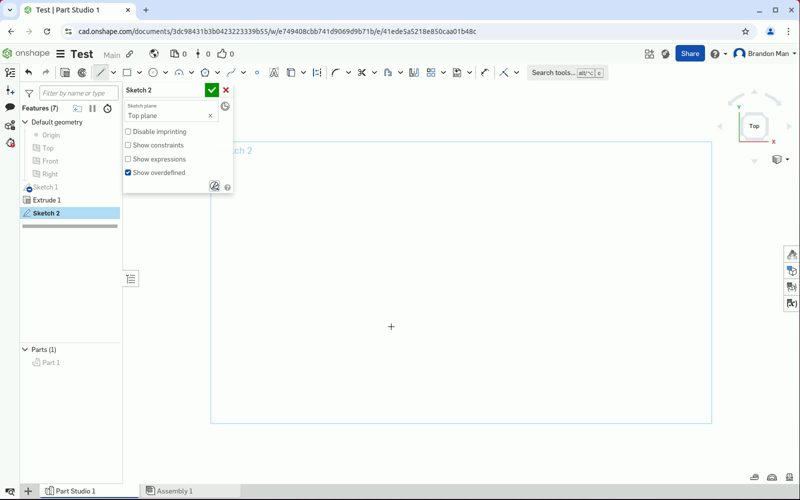
key_up(shift)
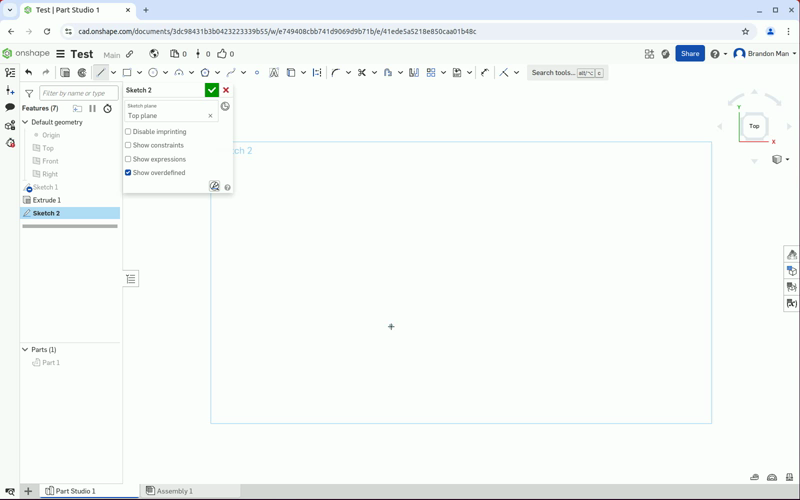
key_down(shift)
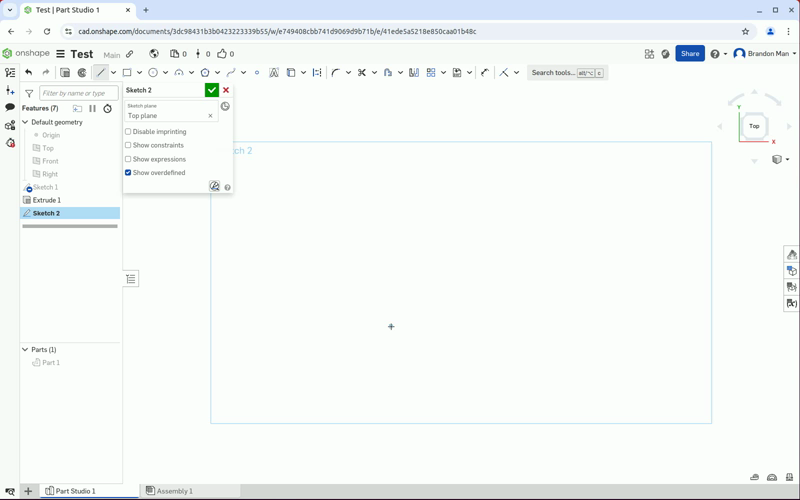
mouse_move(529, 324)
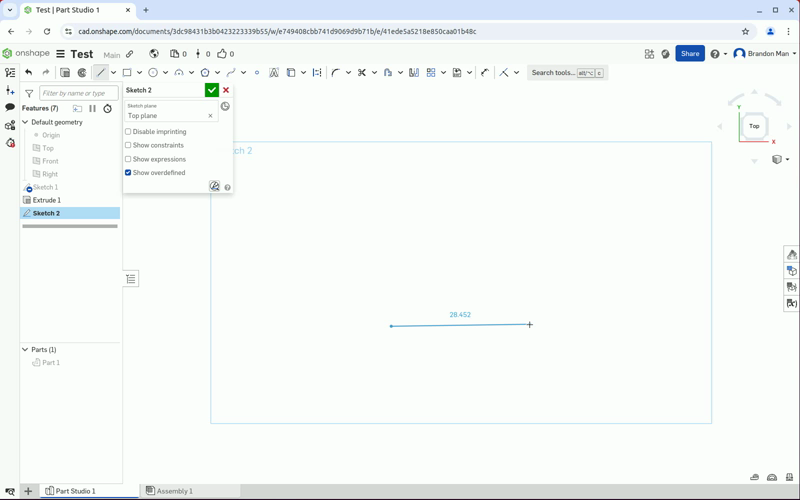
click(529, 324)
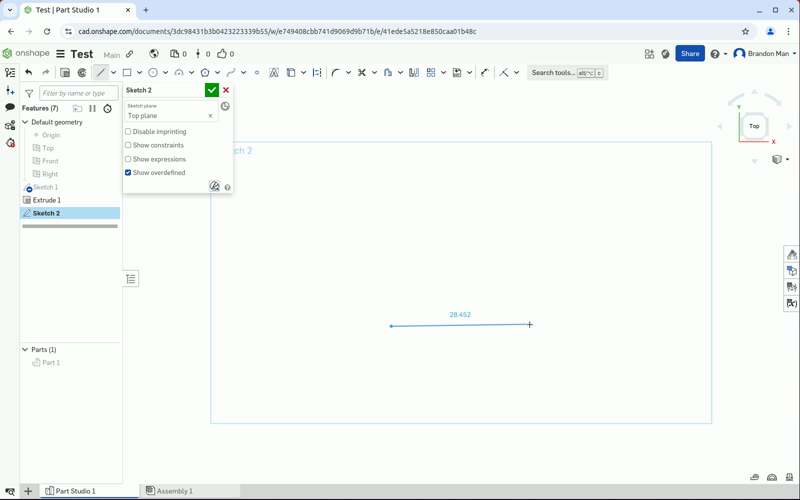
key_up(shift)
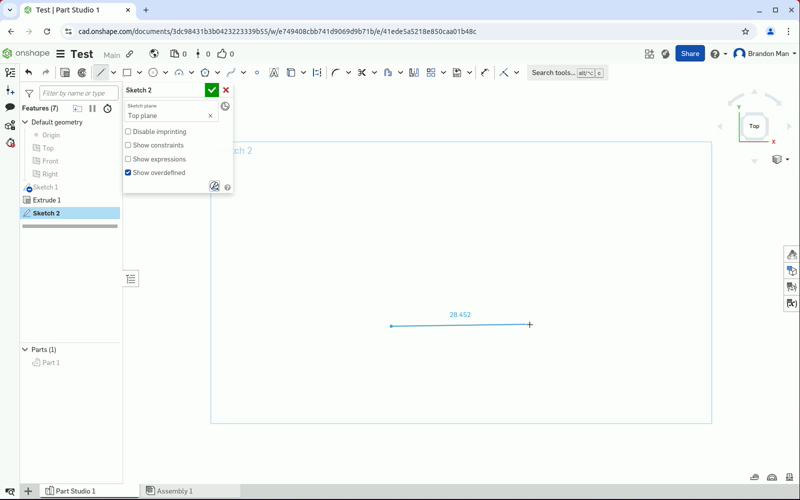
key(esc)
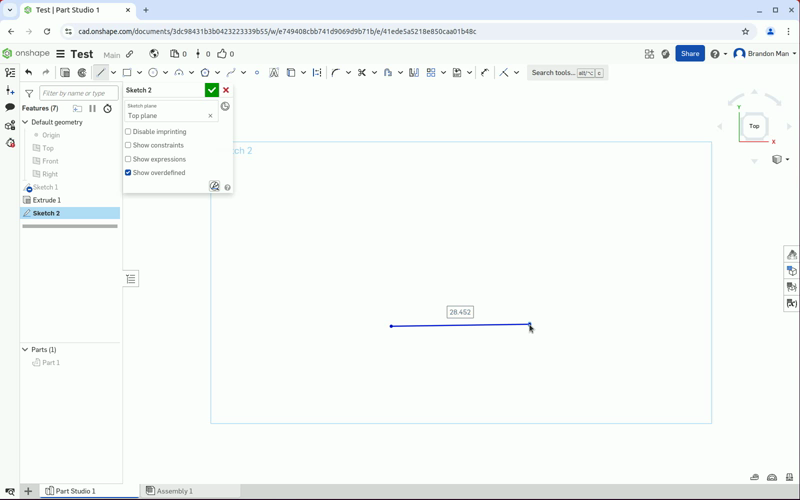
key(a)
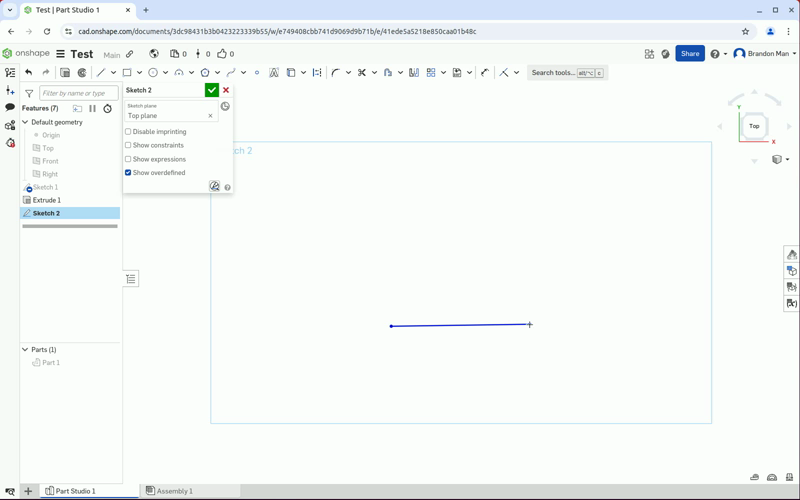
mouse_move(529, 324)
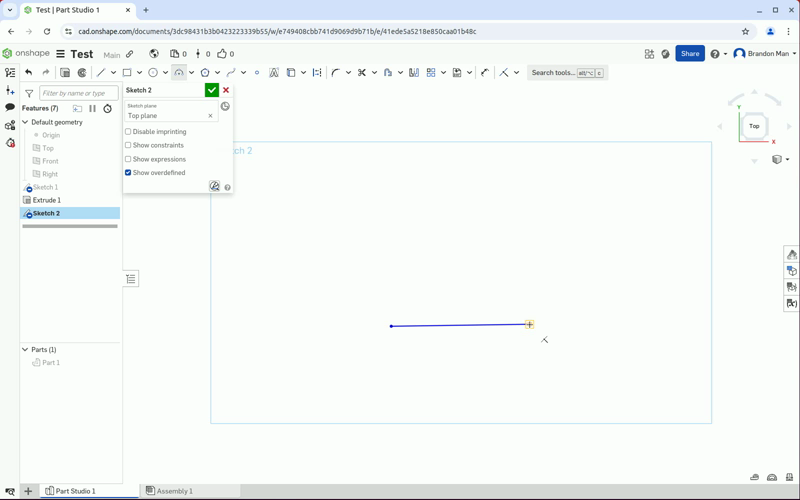
click(529, 324)
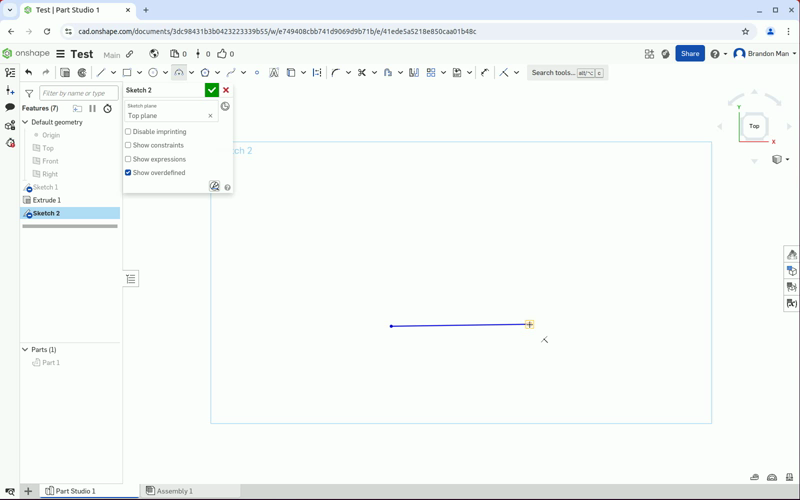
key_down(shift)
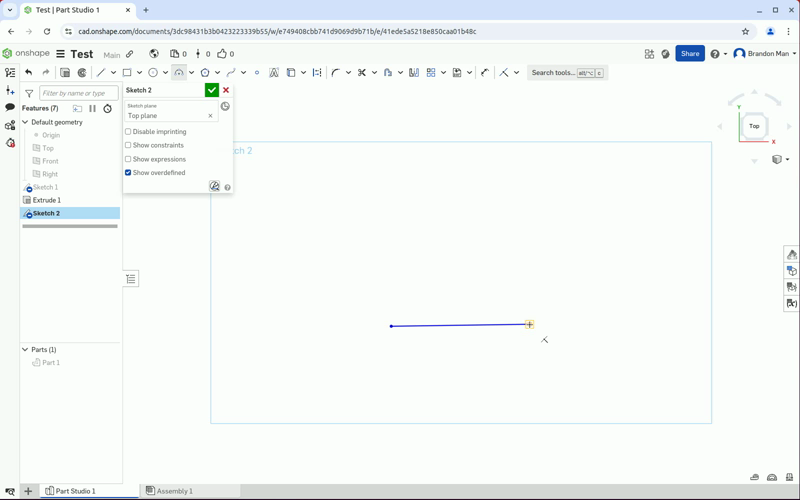
mouse_move(529, 241)
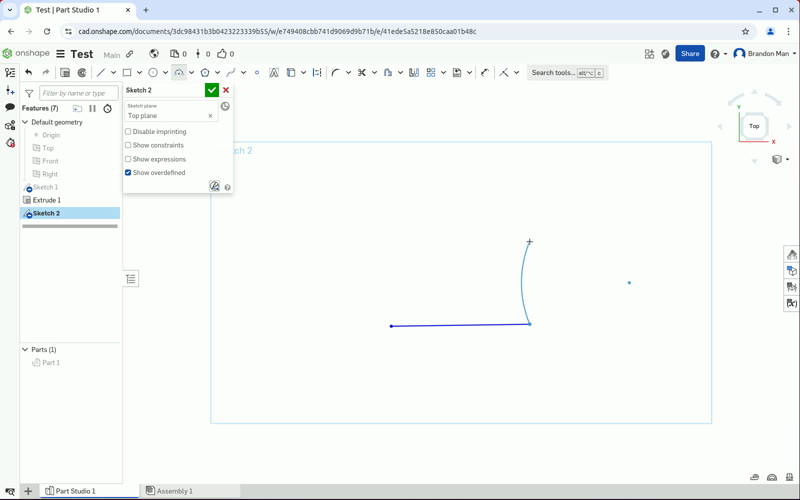
click(529, 241)
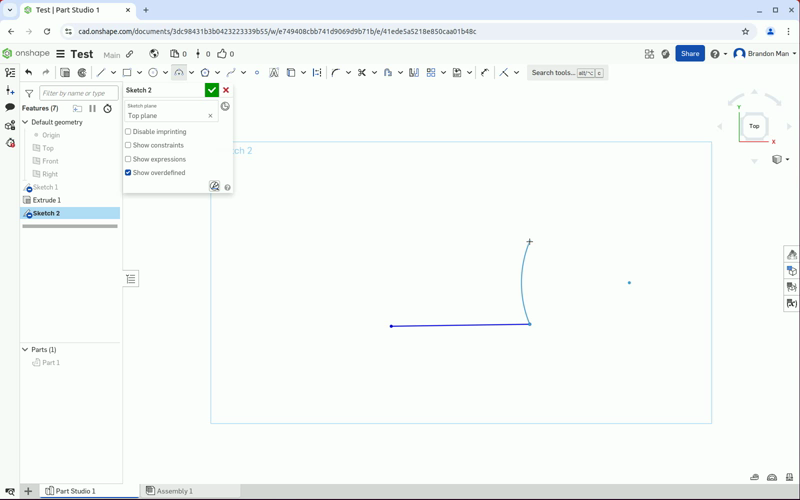
mouse_move(570, 282)
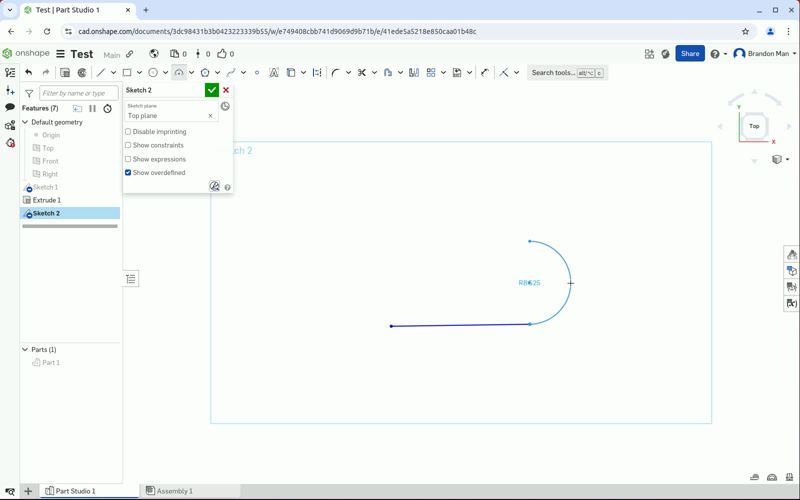
click(570, 282)
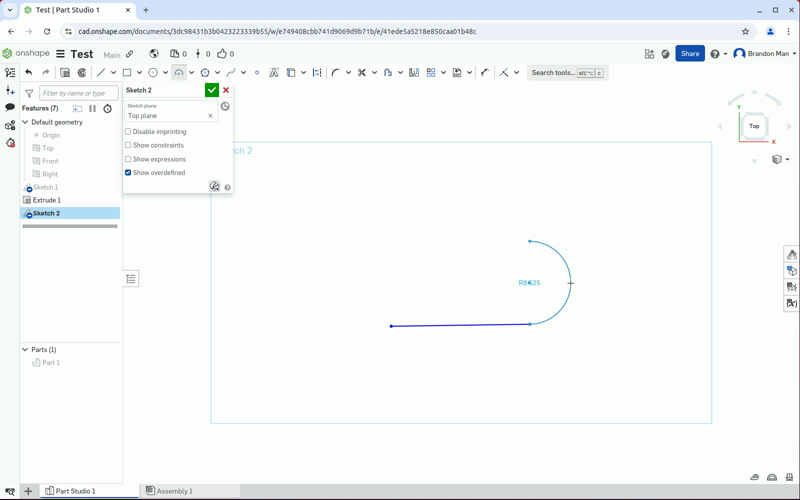
key_up(shift)
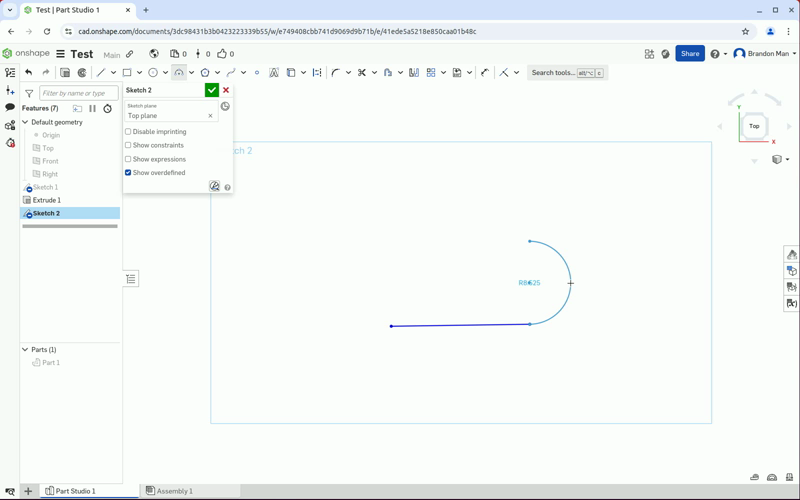
key(esc)
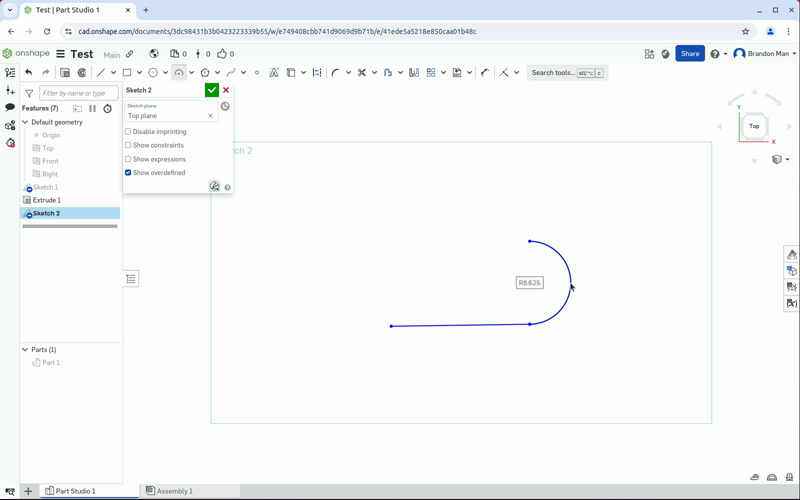
key(l)
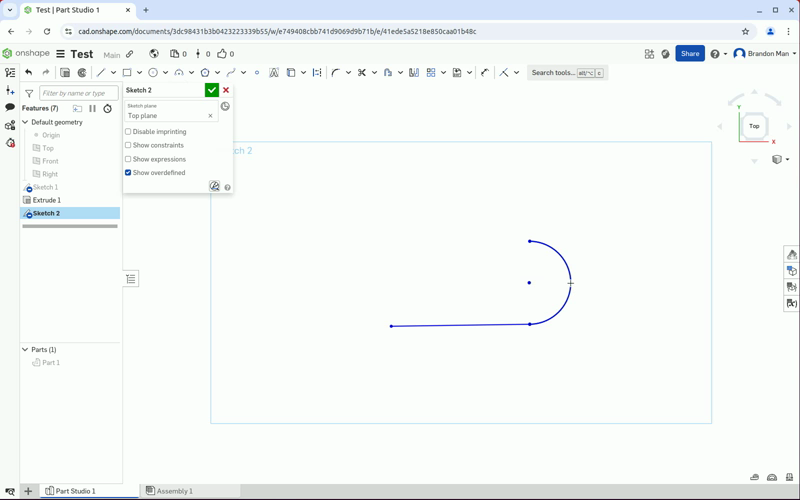
mouse_move(529, 241)
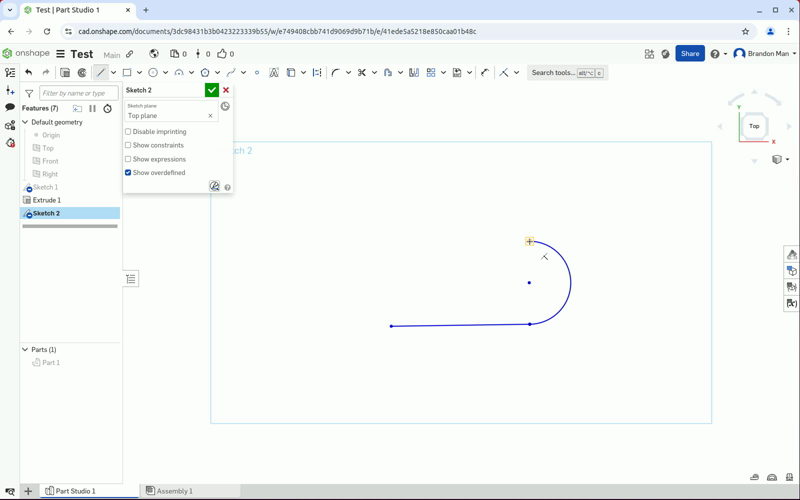
click(529, 241)
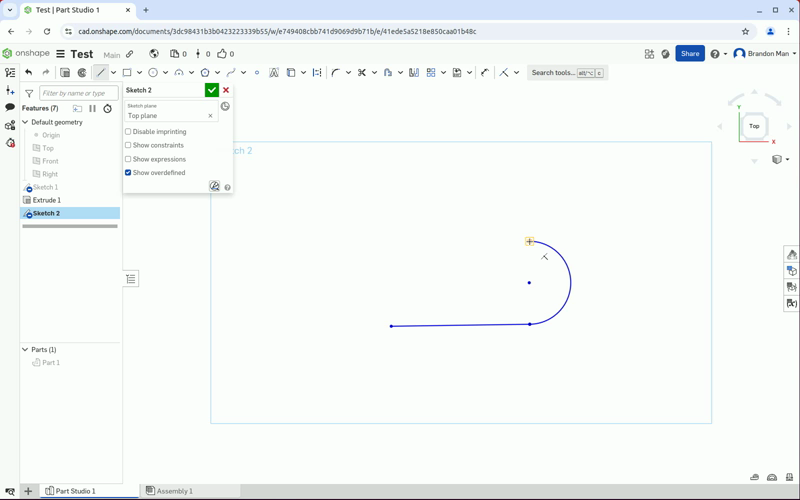
key_down(shift)
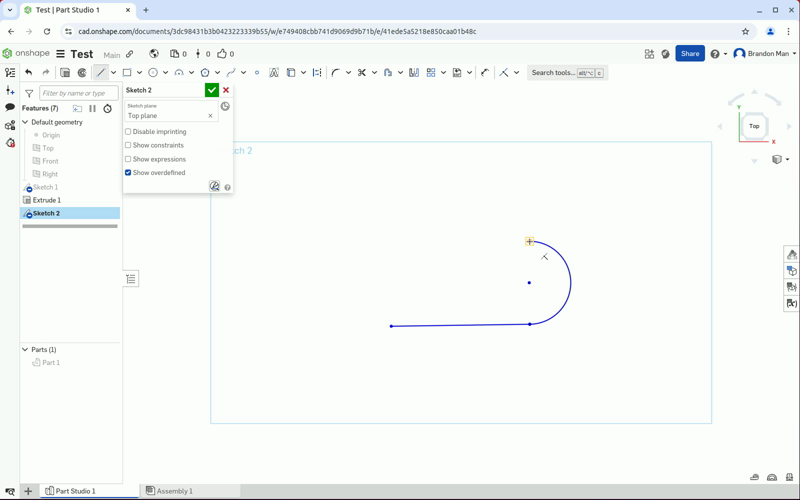
mouse_move(391, 241)
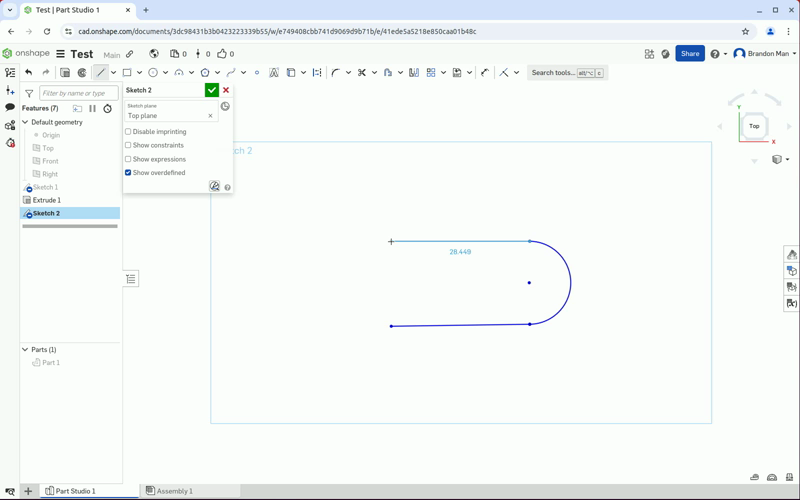
click(391, 241)
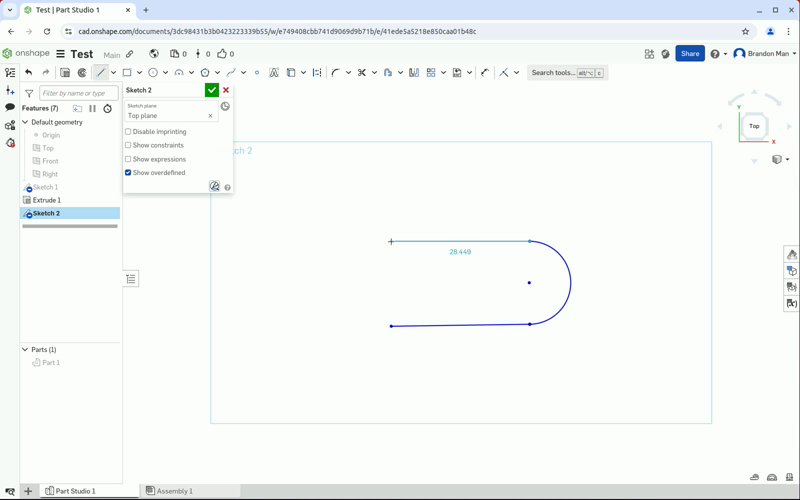
key_up(shift)
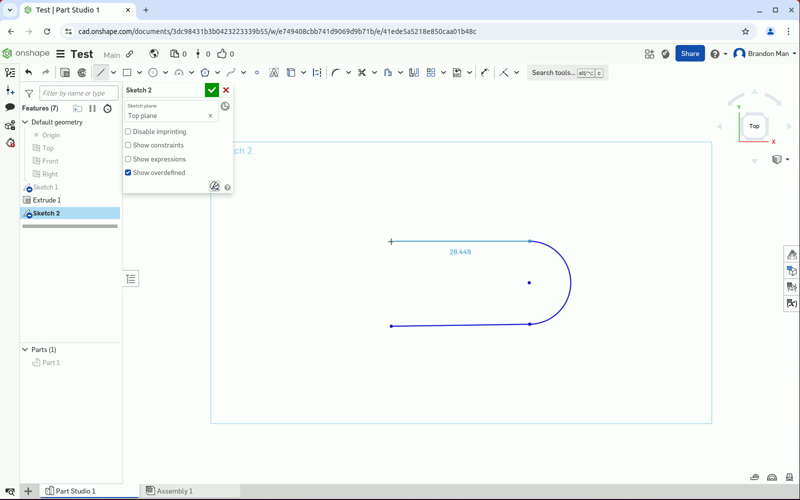
key(esc)
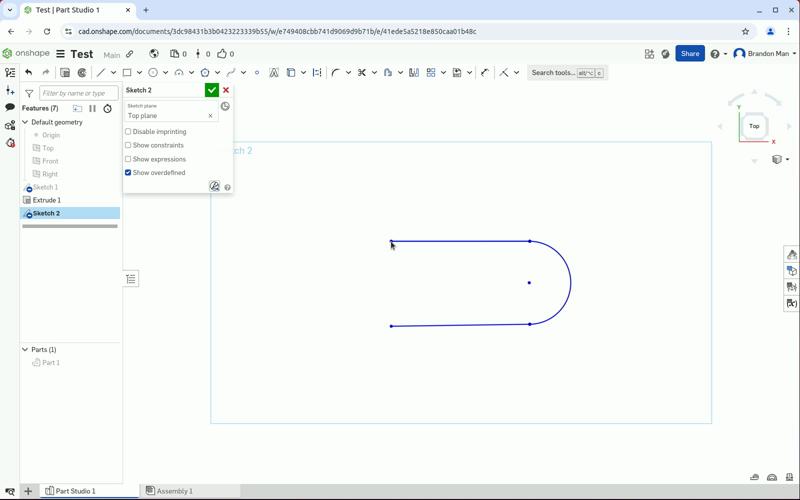
key(a)
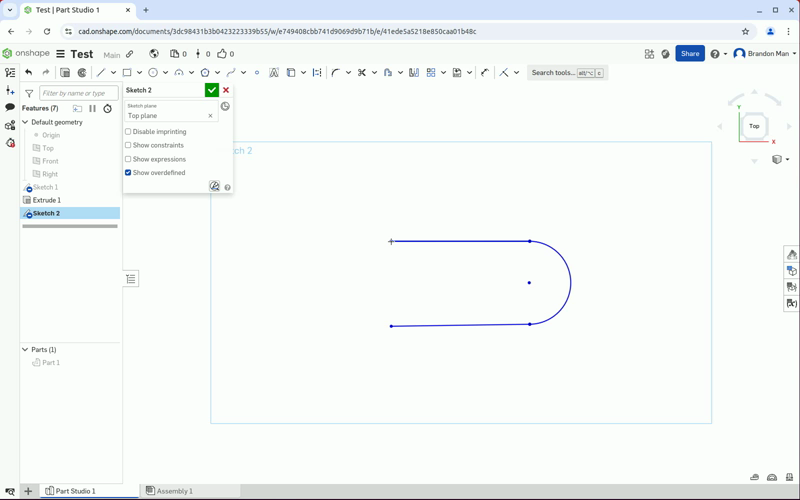
mouse_move(391, 241)
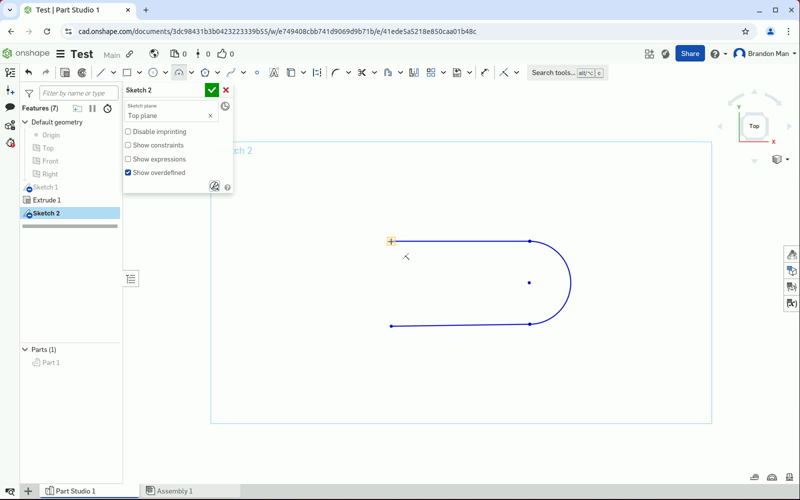
click(391, 241)
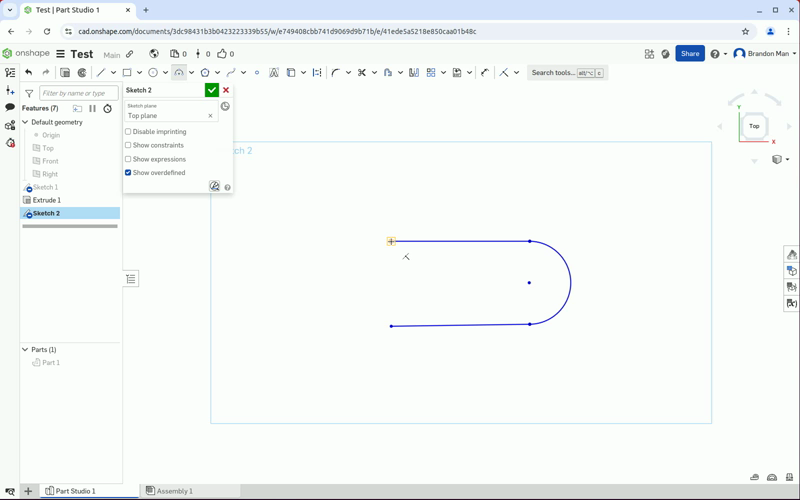
mouse_move(391, 326)
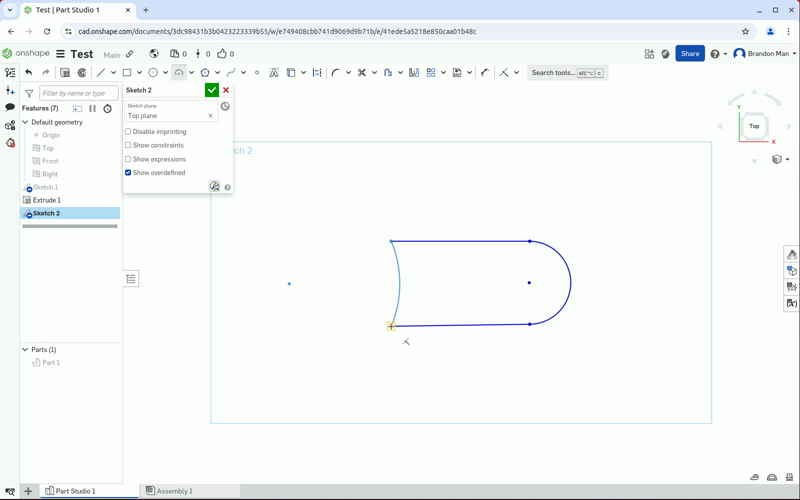
click(391, 326)
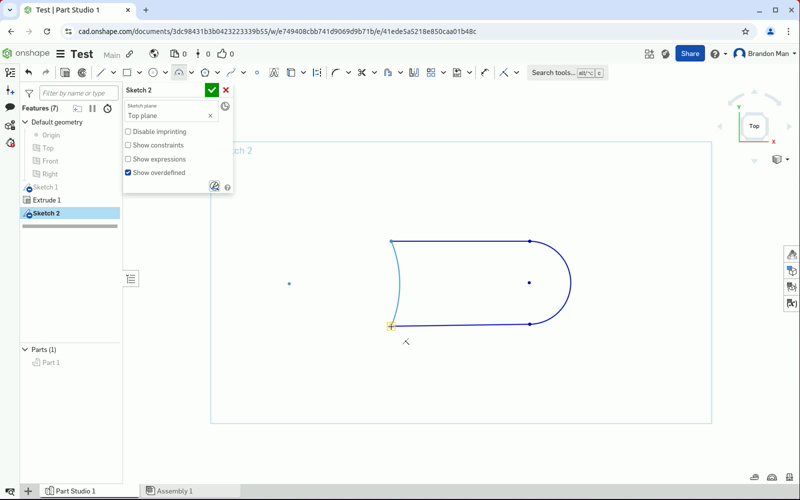
key_down(shift)
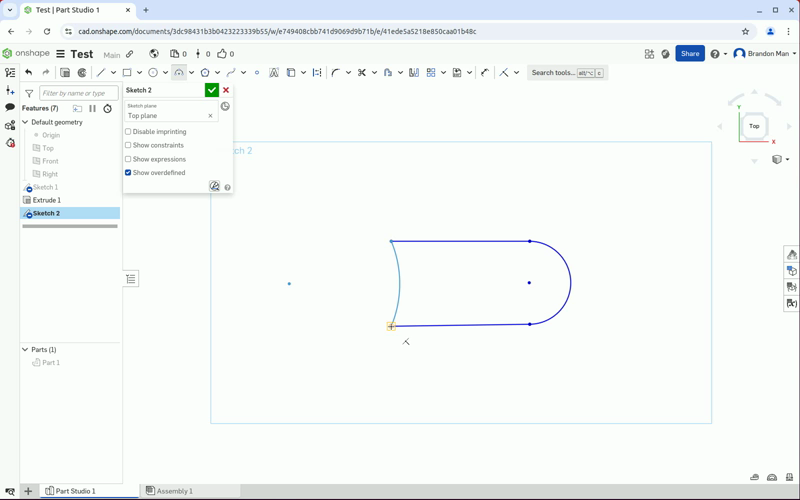
mouse_move(433, 283)
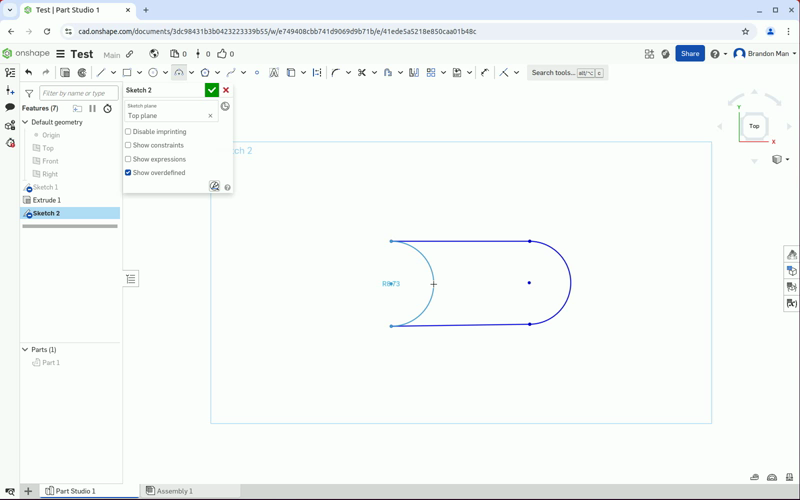
click(433, 283)
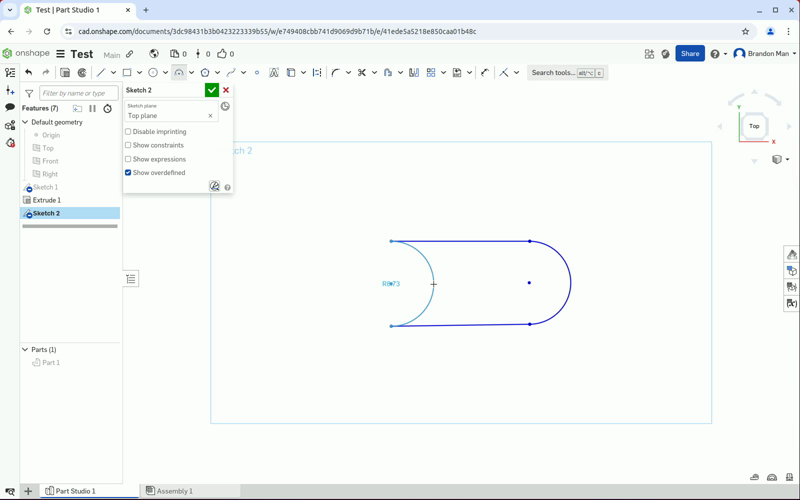
key_up(shift)
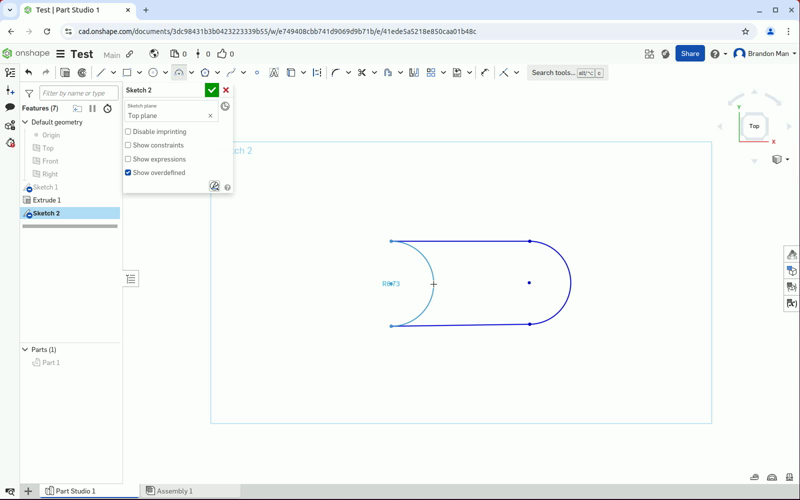
key(esc)
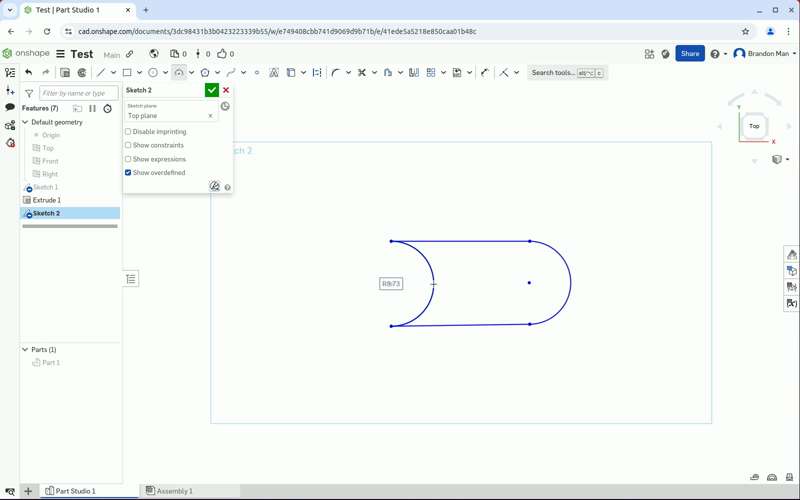
key(c)
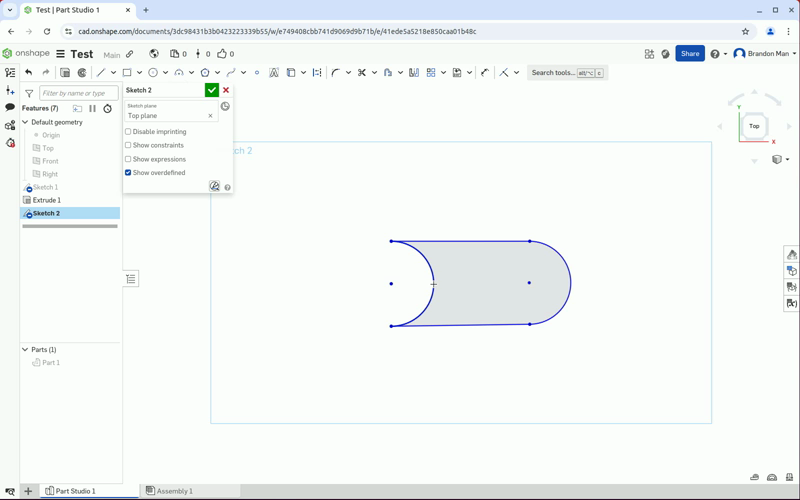
key_down(shift)
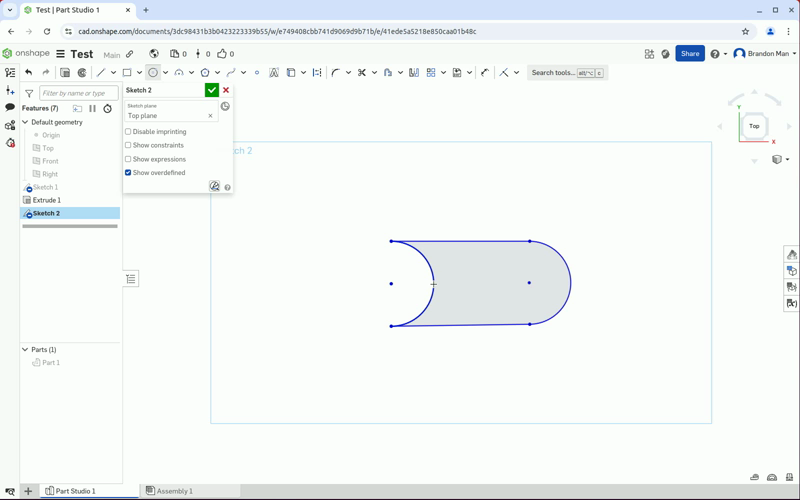
mouse_move(529, 282)
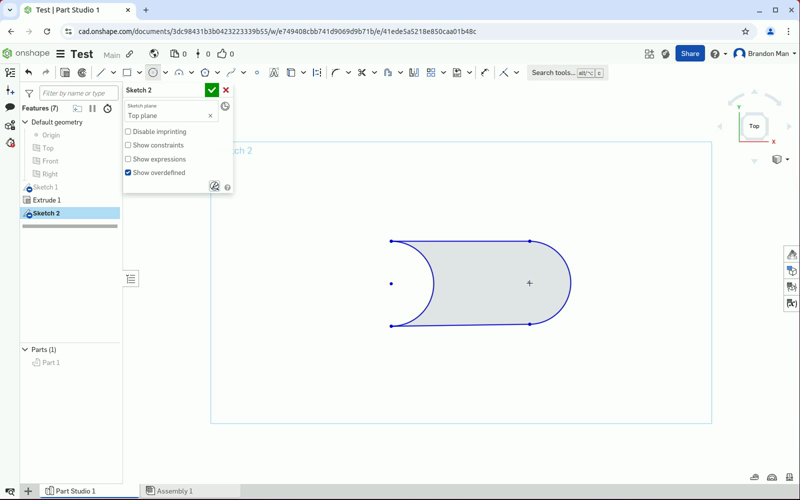
scroll(6)
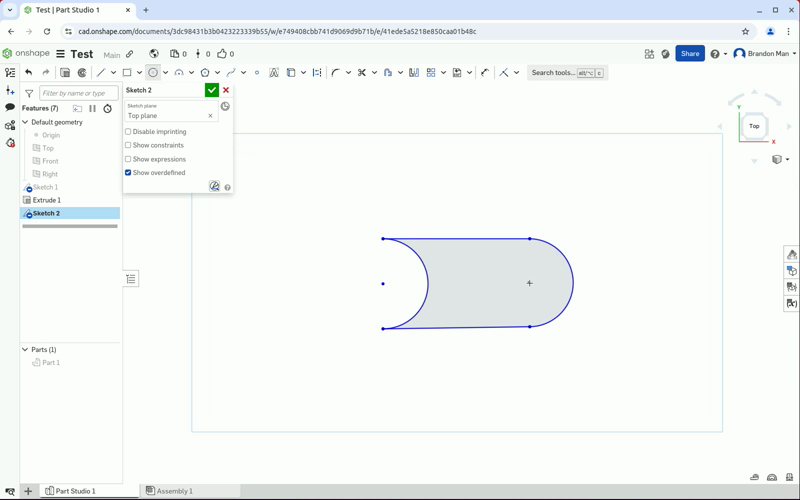
scroll(6)
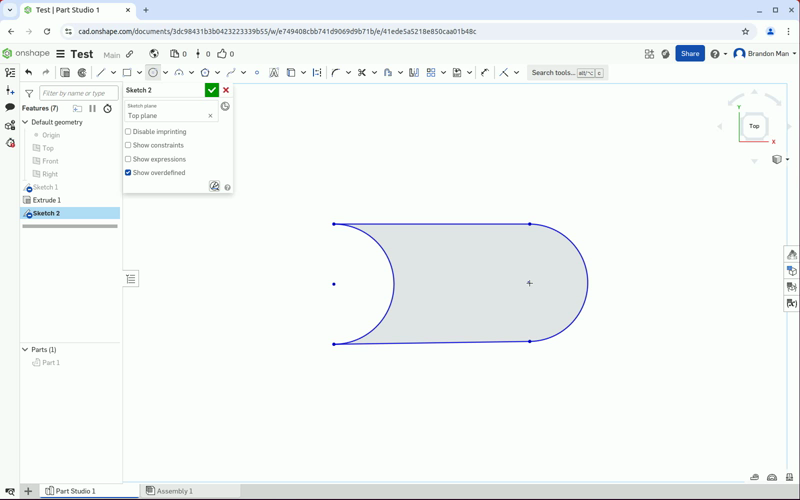
scroll(6)
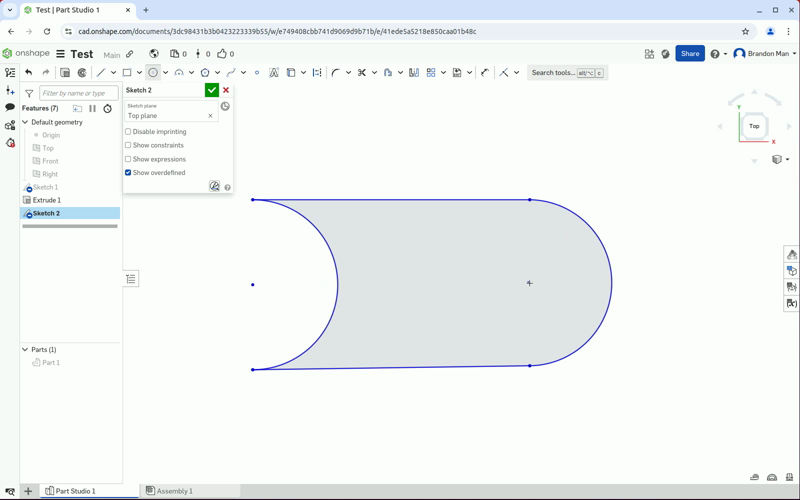
scroll(6)
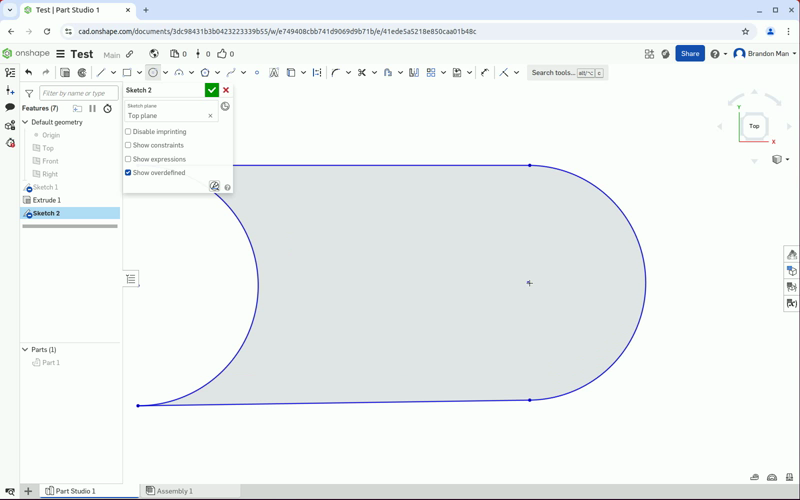
scroll(6)
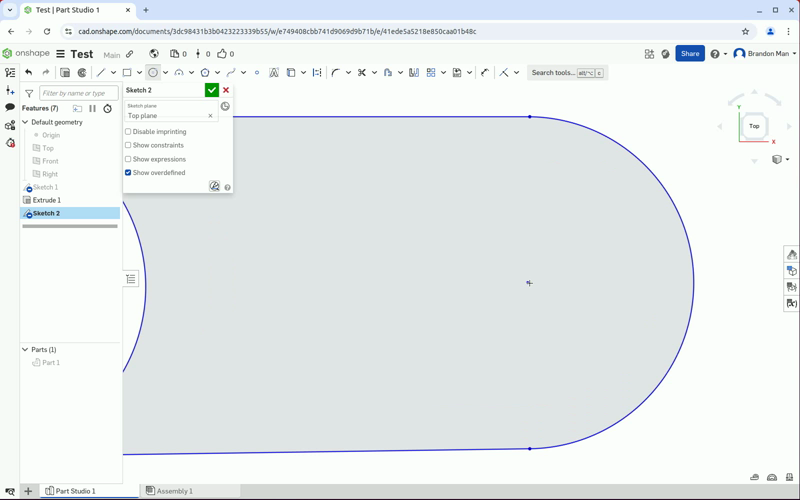
scroll(6)
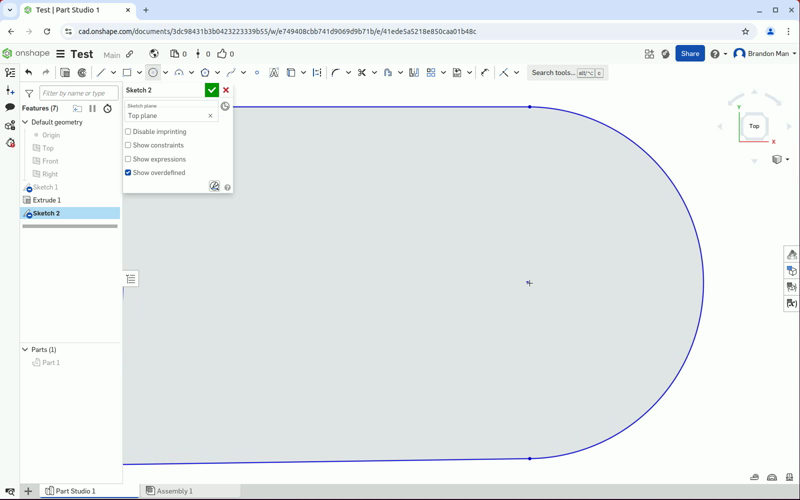
scroll(6)
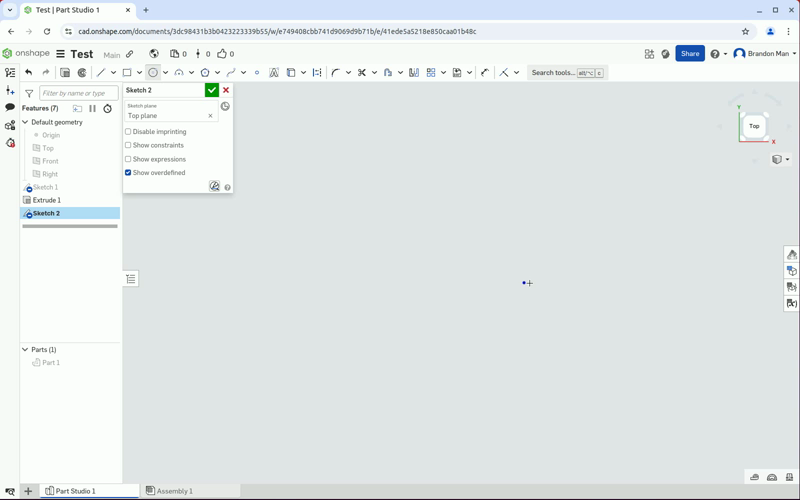
click(529, 282)
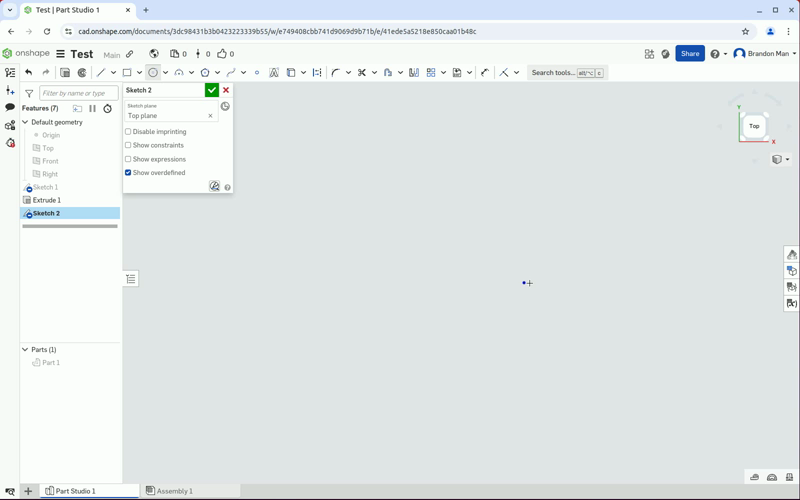
scroll(-6)
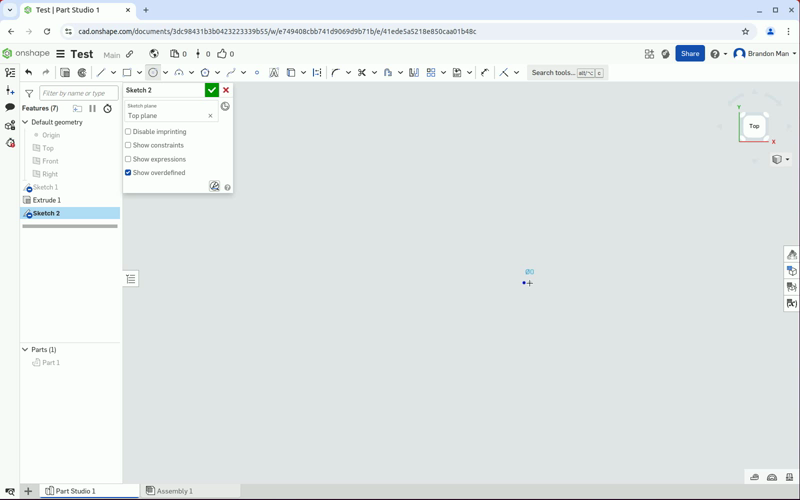
scroll(-6)
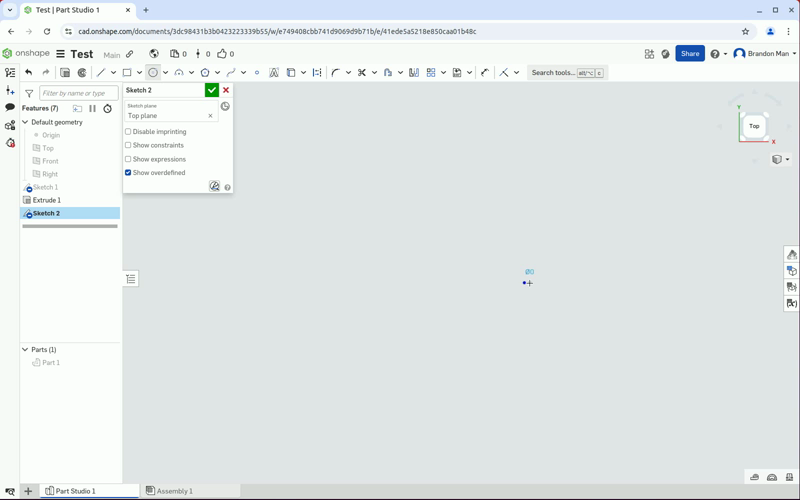
scroll(-6)
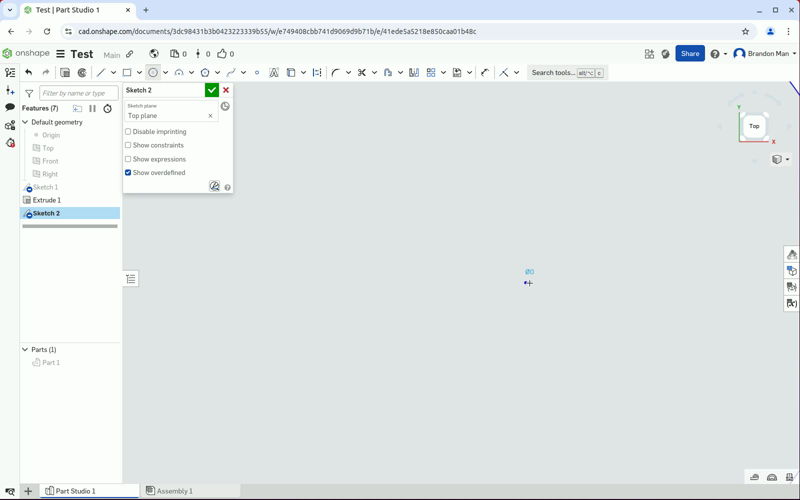
scroll(-6)
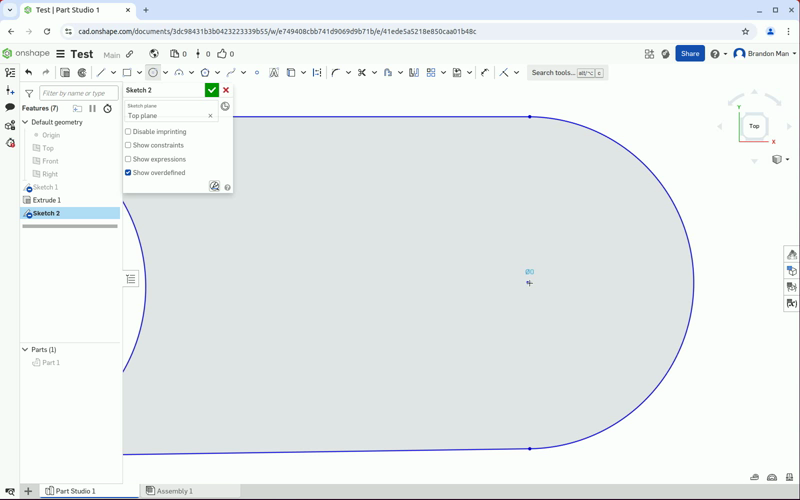
scroll(-6)
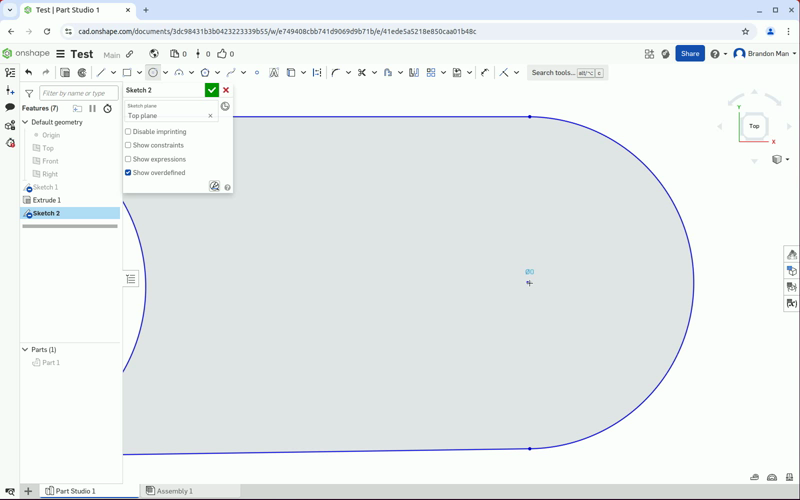
scroll(-6)
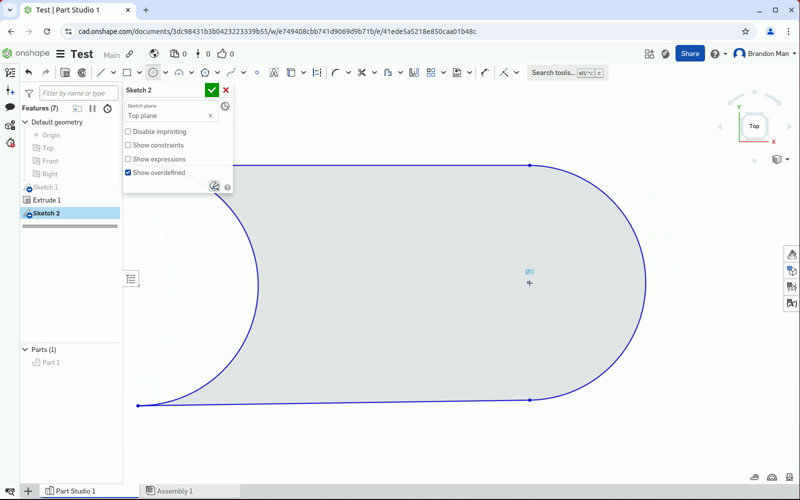
scroll(-6)
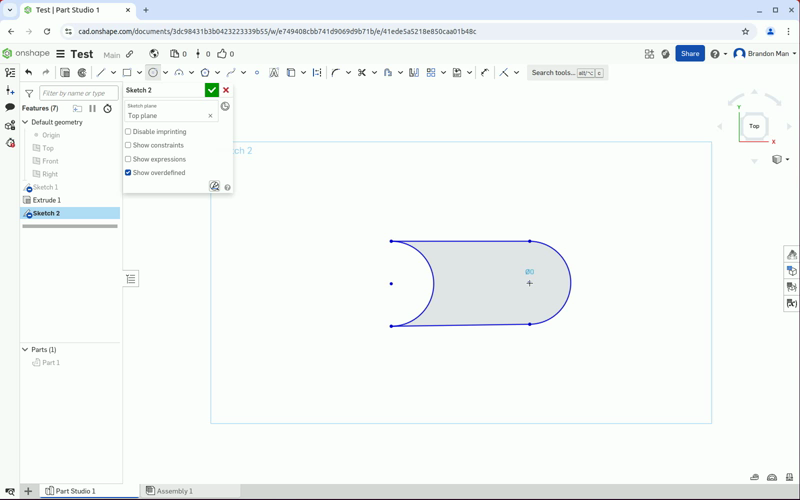
key_up(shift)
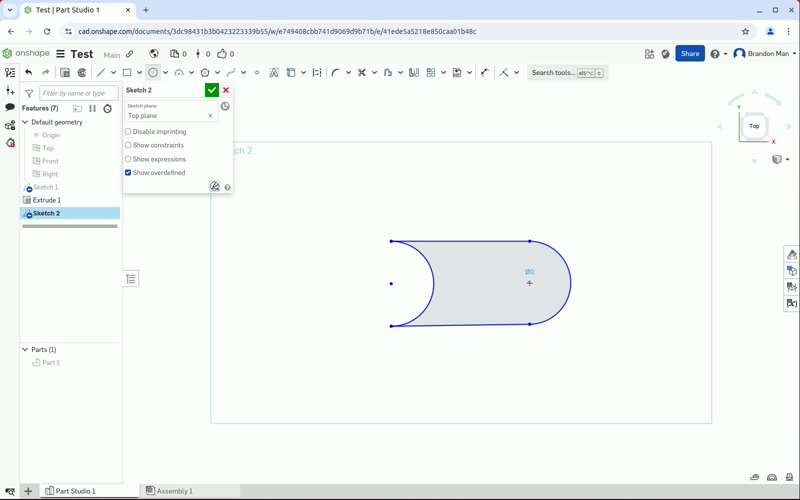
mouse_move(554, 282)
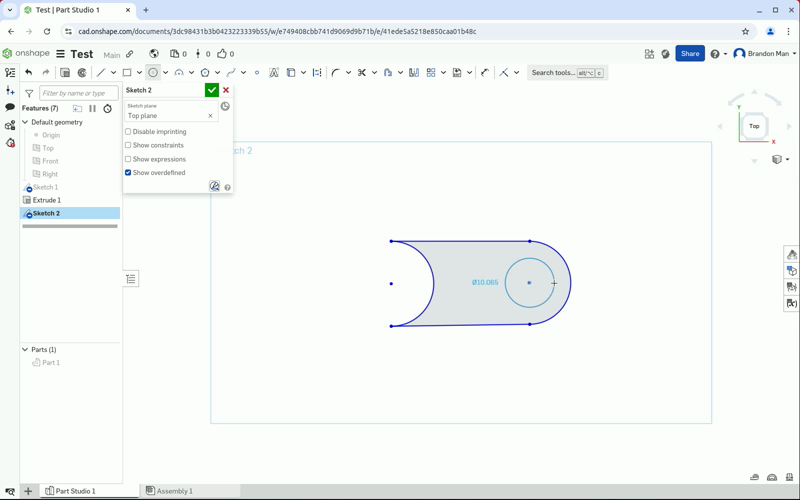
click(554, 282)
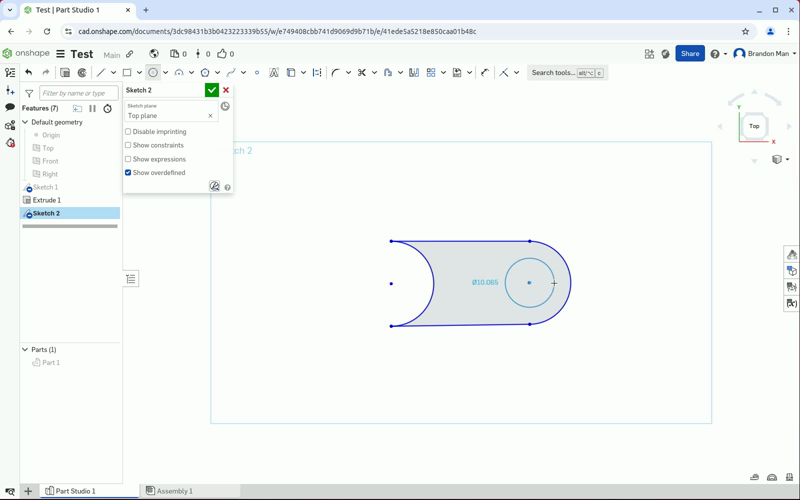
key(esc)
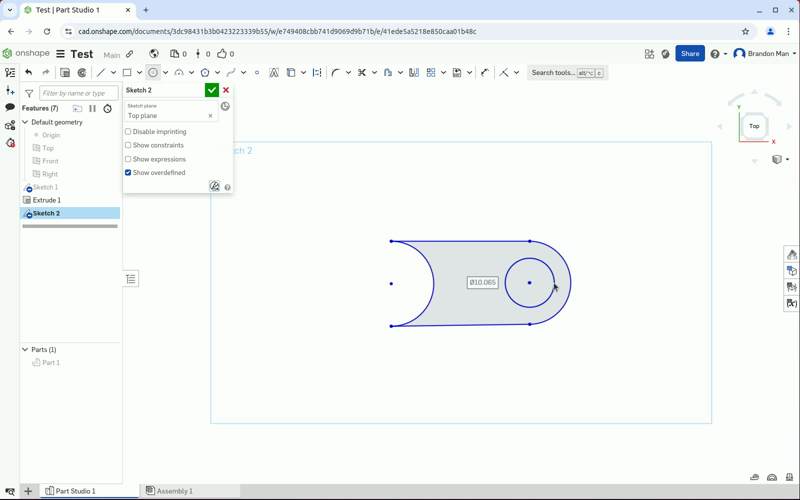
mouse_move(493, 258)
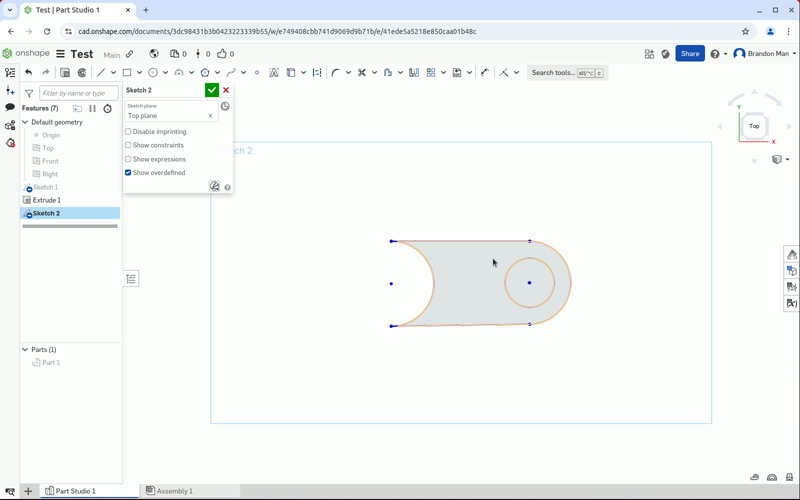
click(493, 258)
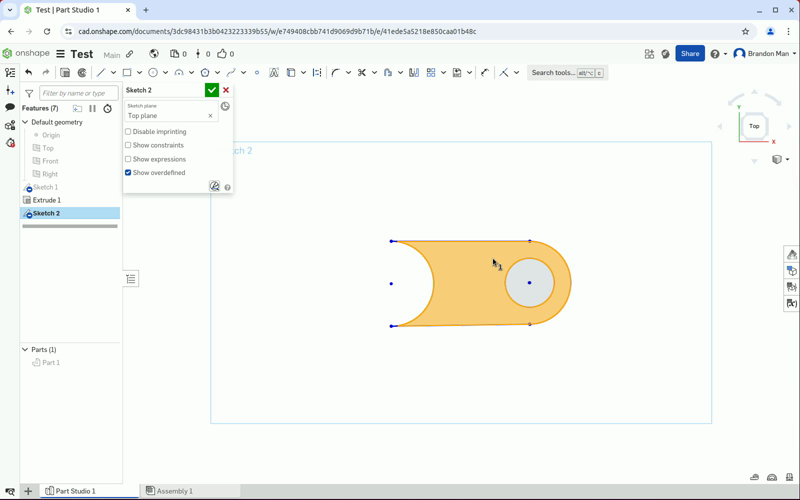
mouse_move(73, 352)
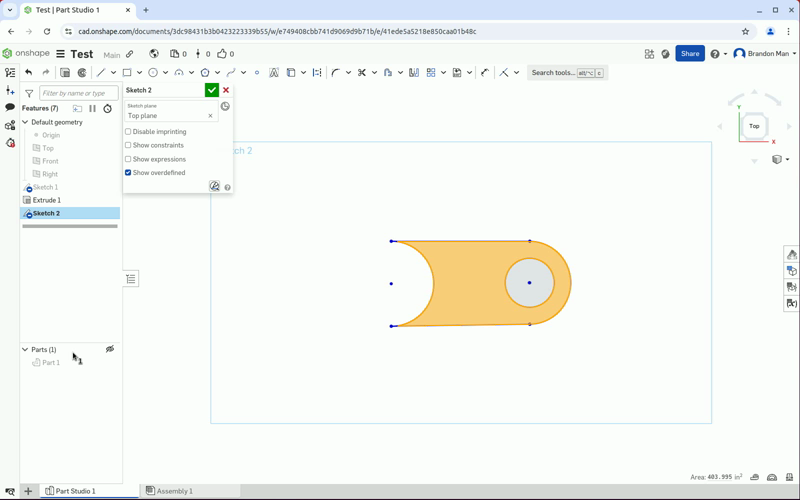
key(shift+y)
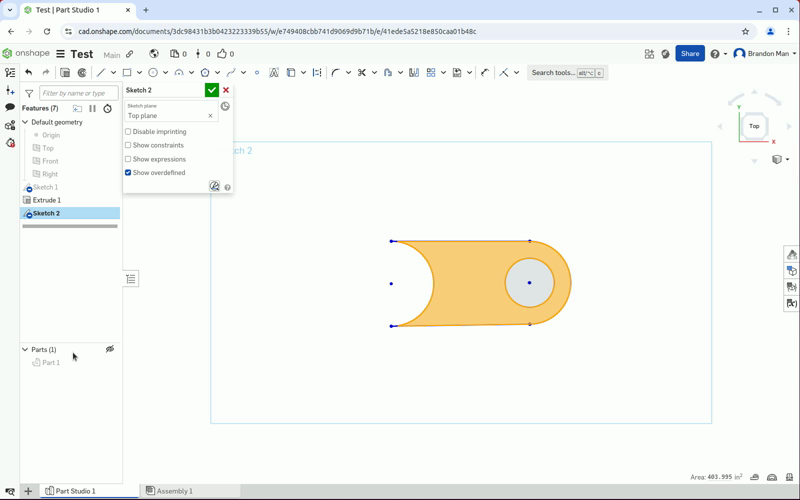
key(shift+e)
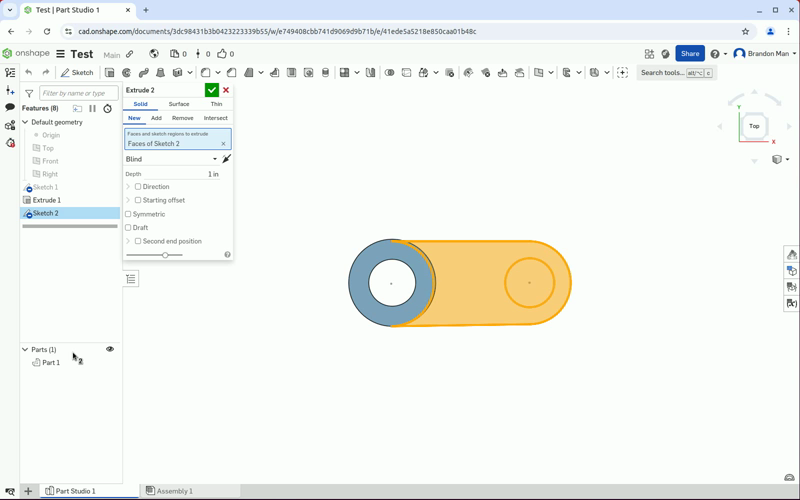
mouse_move(143, 106)
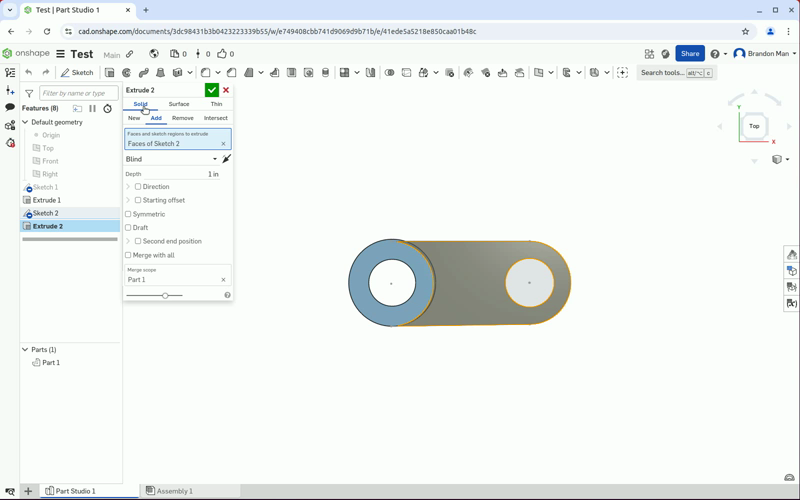
click(143, 106)
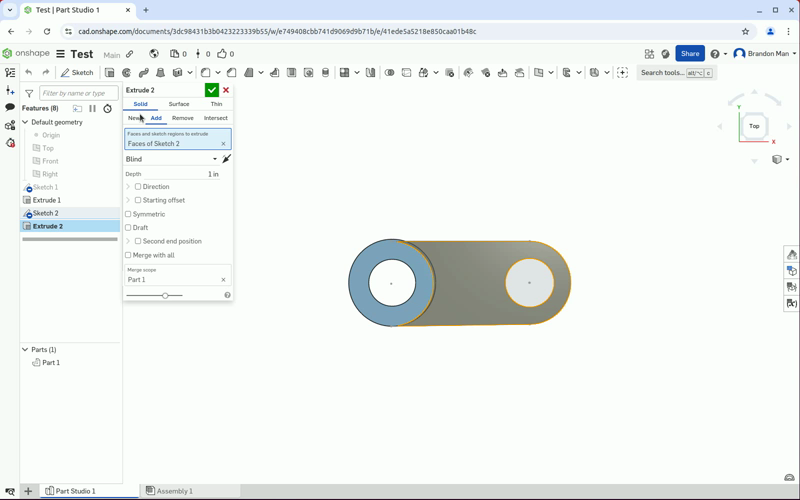
mouse_move(137, 120)
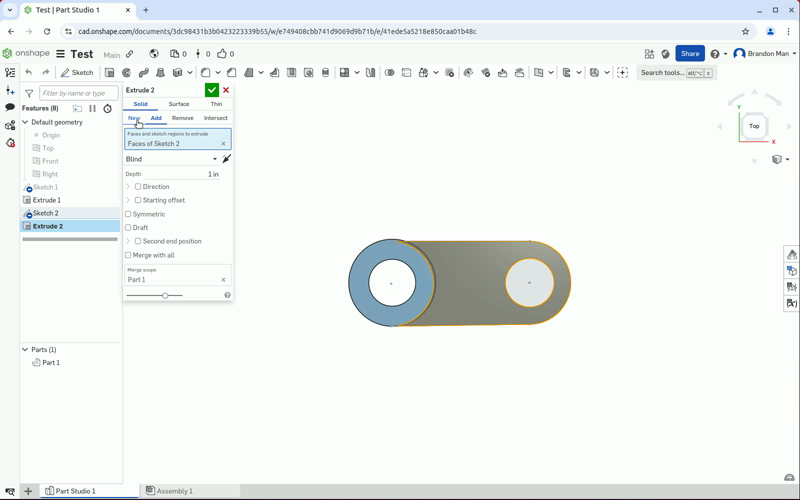
click(137, 120)
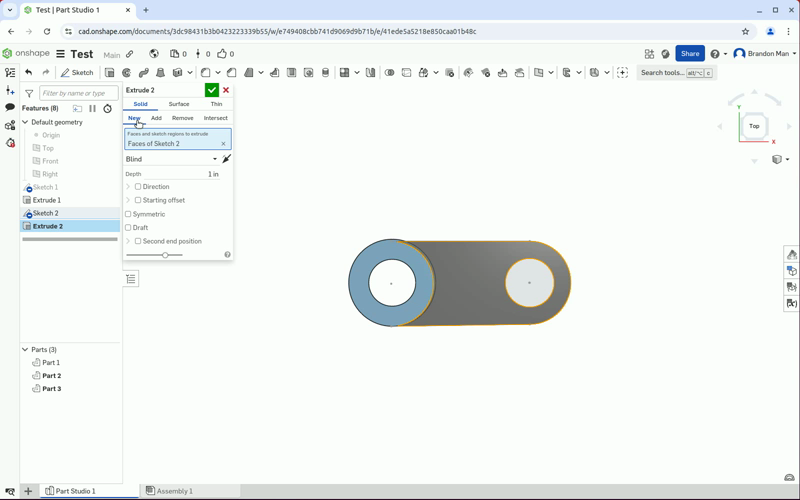
key(tab, 4)
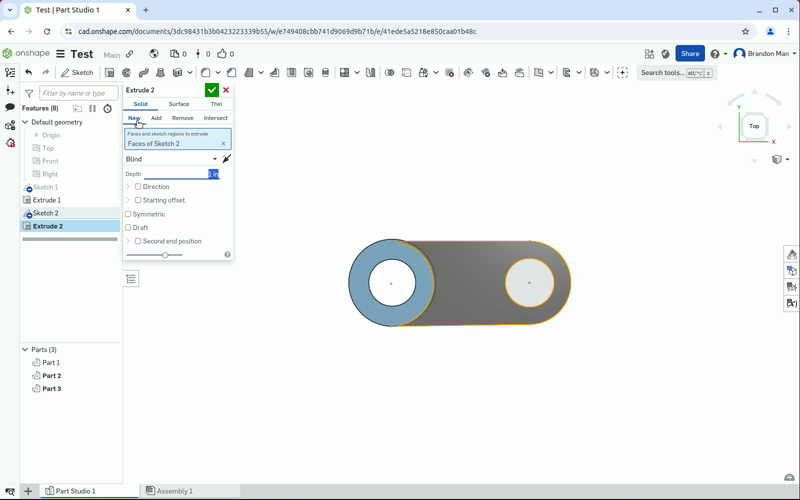
text(7.703)
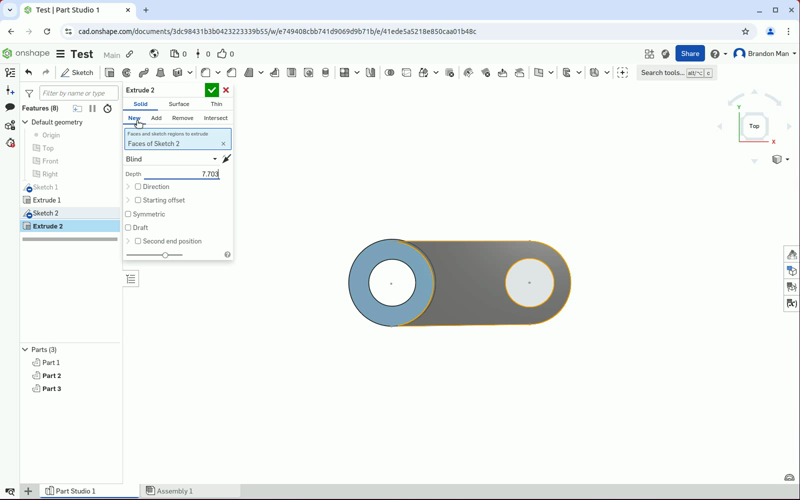
key(enter)
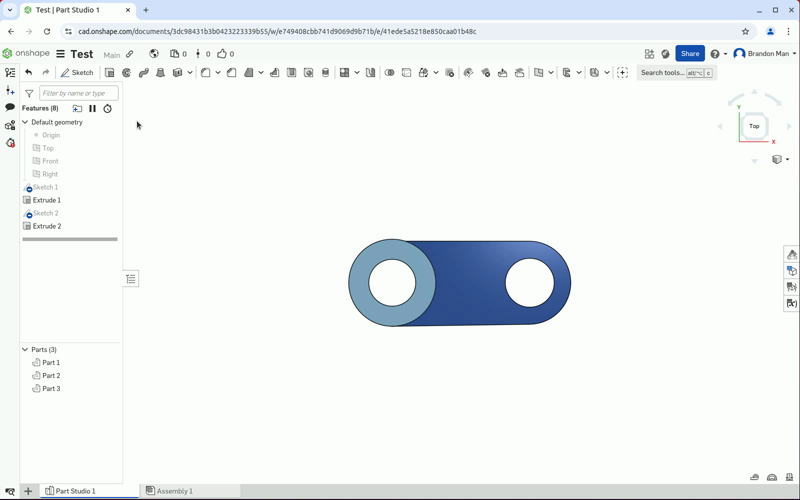
key(shift+h)
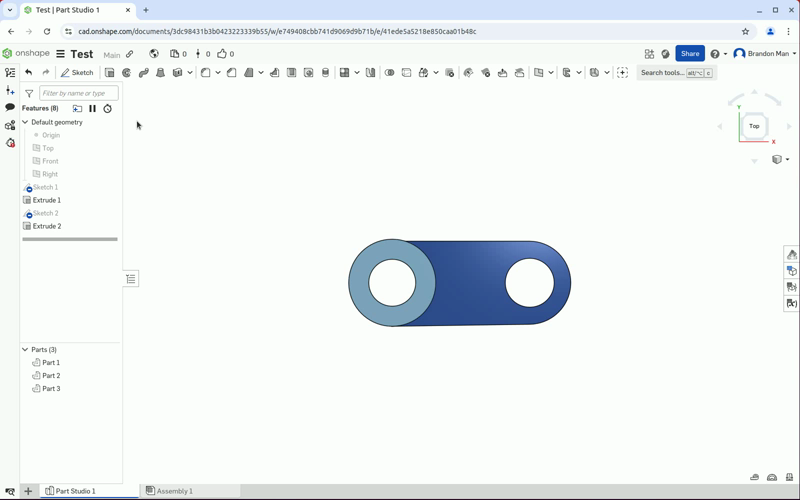
key(shift+h)
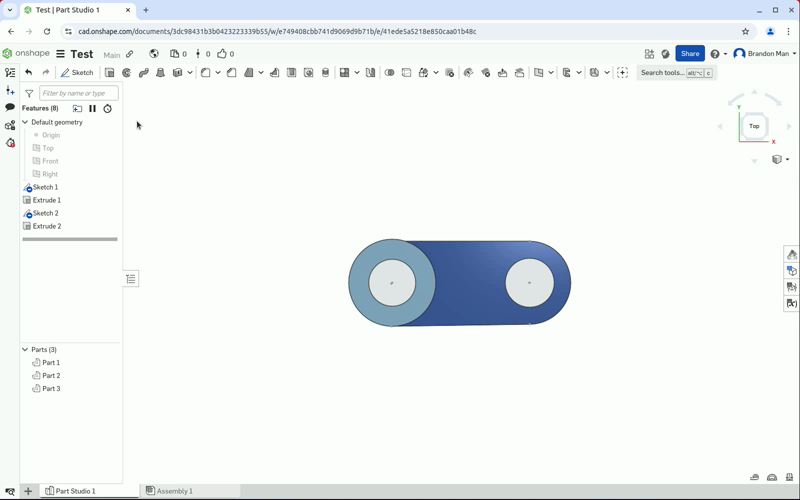
key(shift+7)
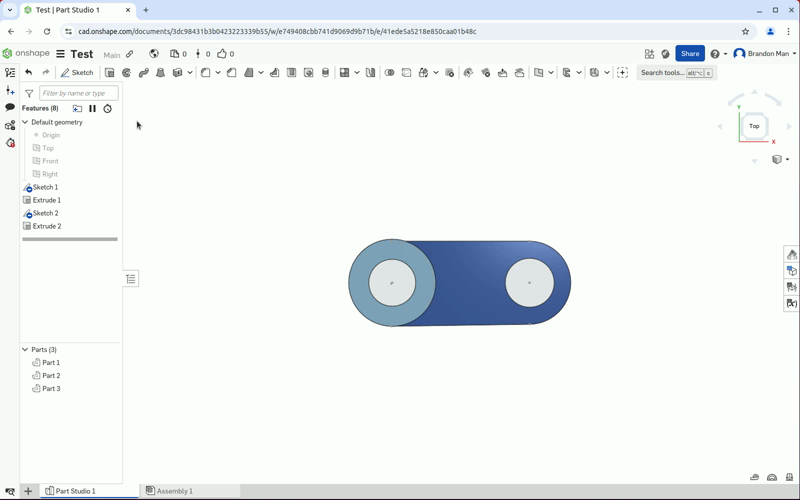
key(up, 3)
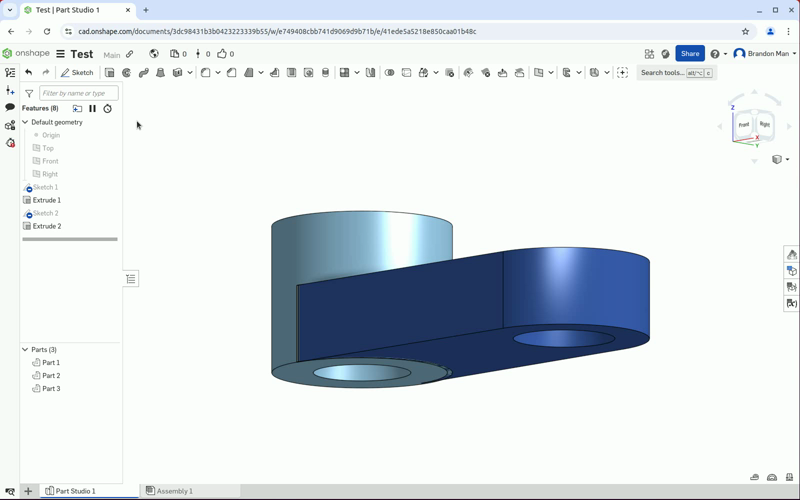
key(left, 3)
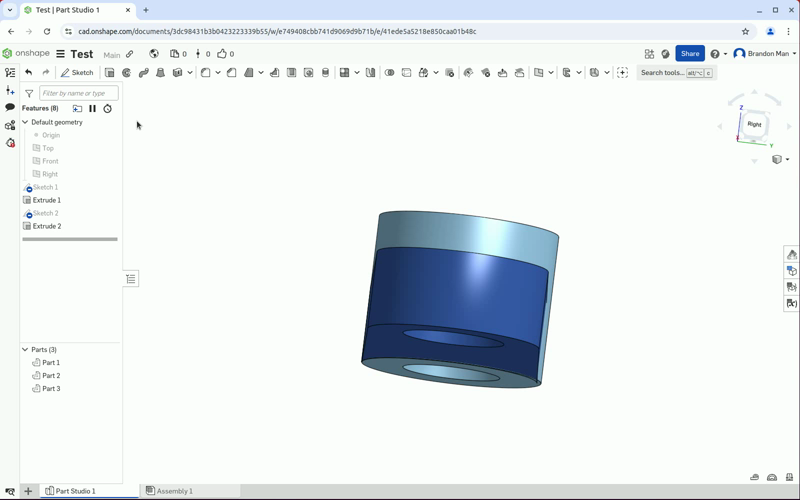
key(right, 3)
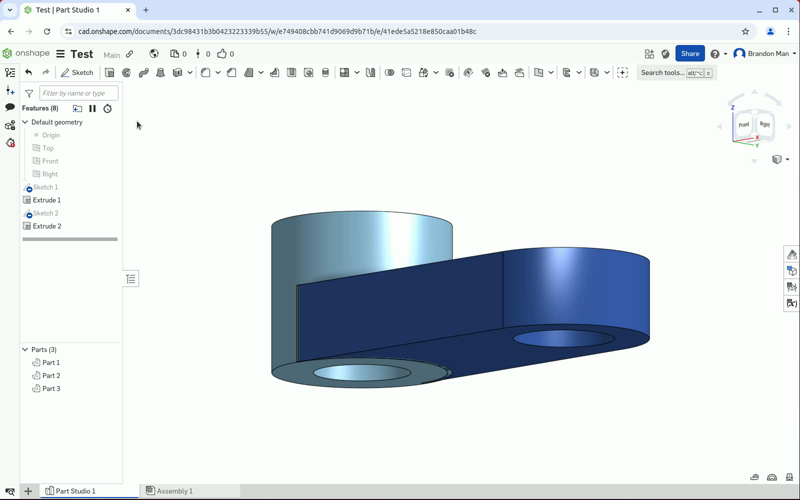
key(down, 3)
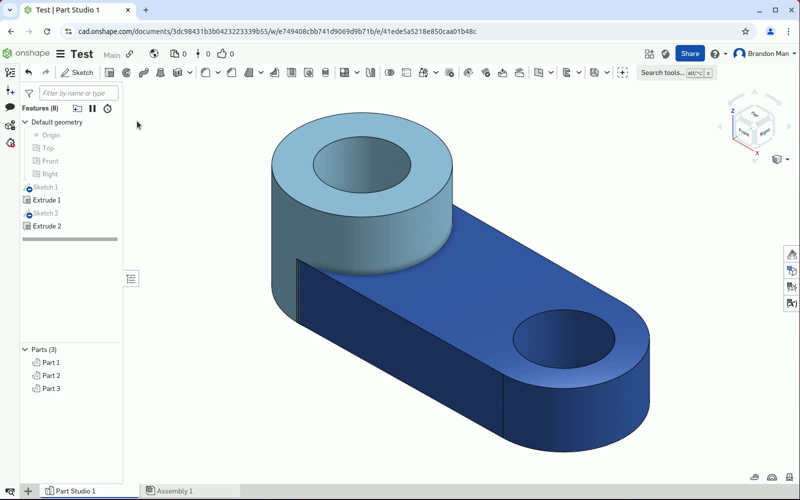
mouse_move(73, 189)
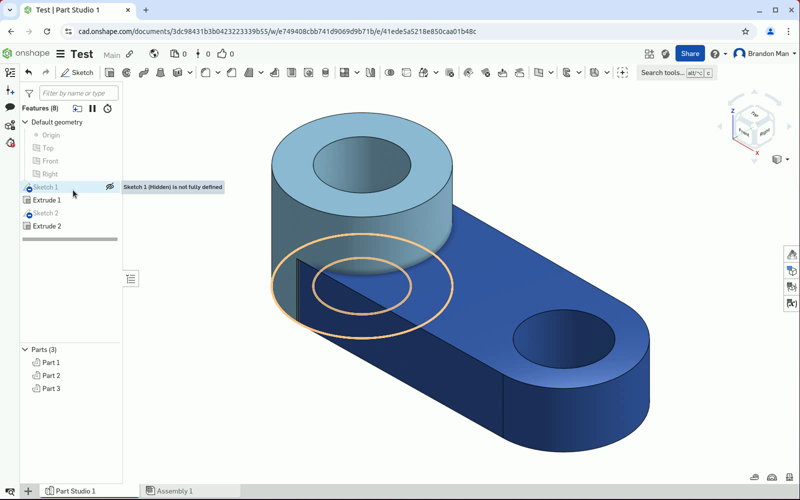
click(73, 189)